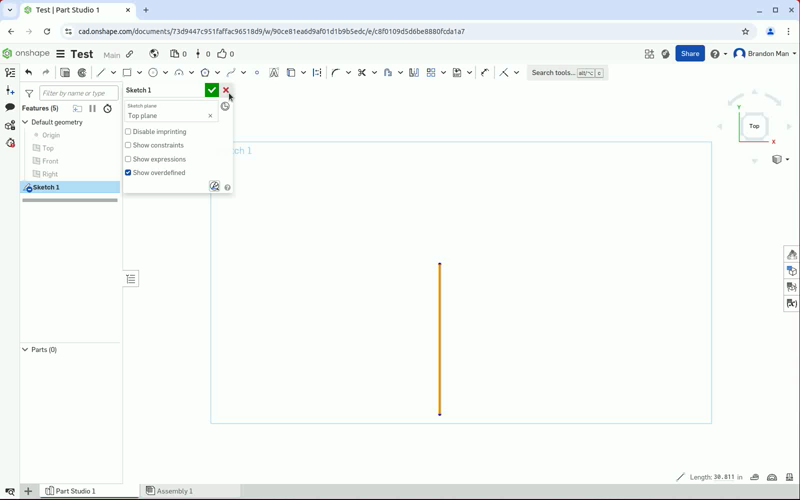
key(shift+h)
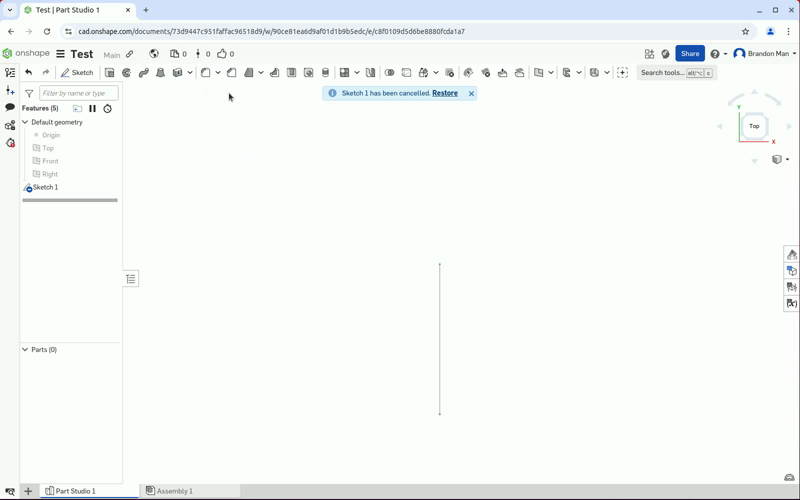
key(shift+s)
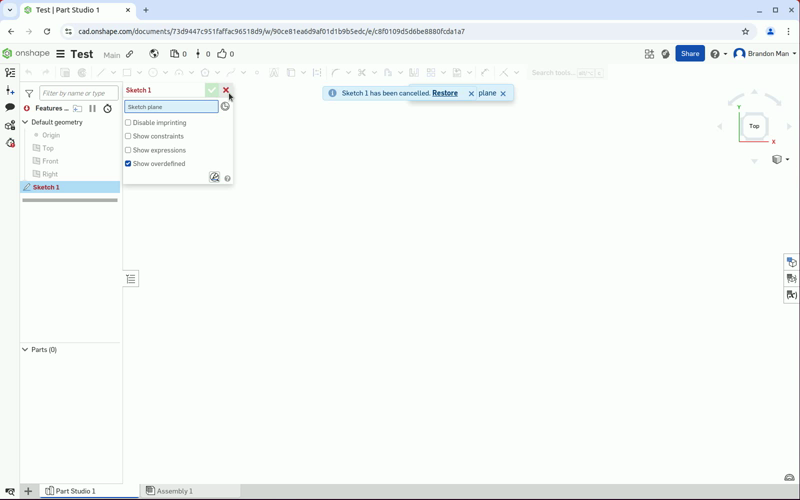
mouse_move(73, 150)
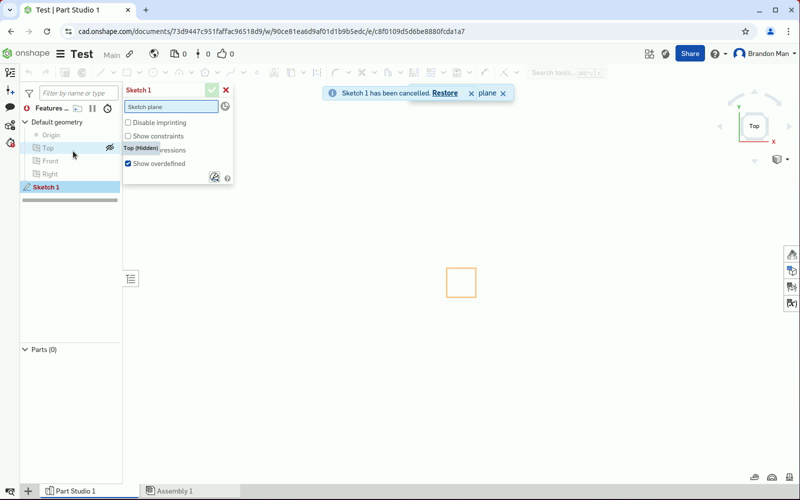
click(73, 150)
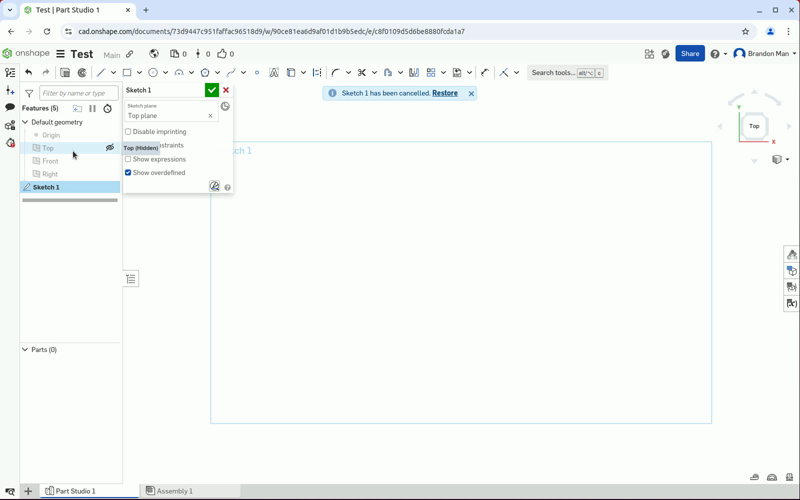
mouse_move(73, 352)
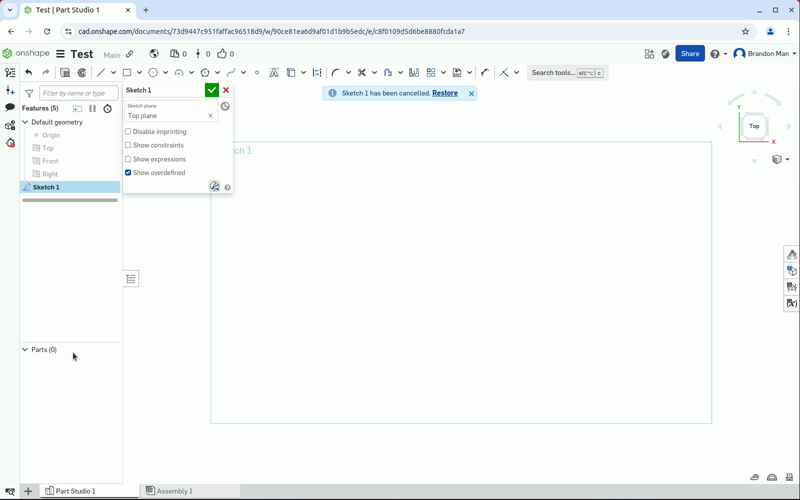
key(y)
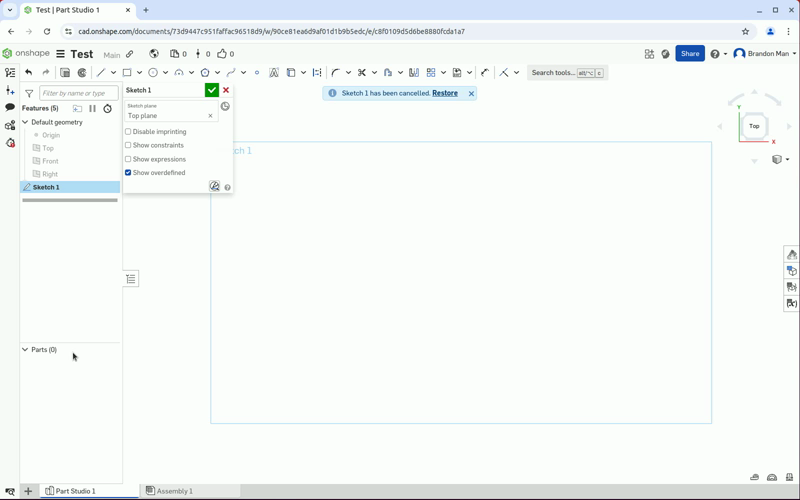
key(c)
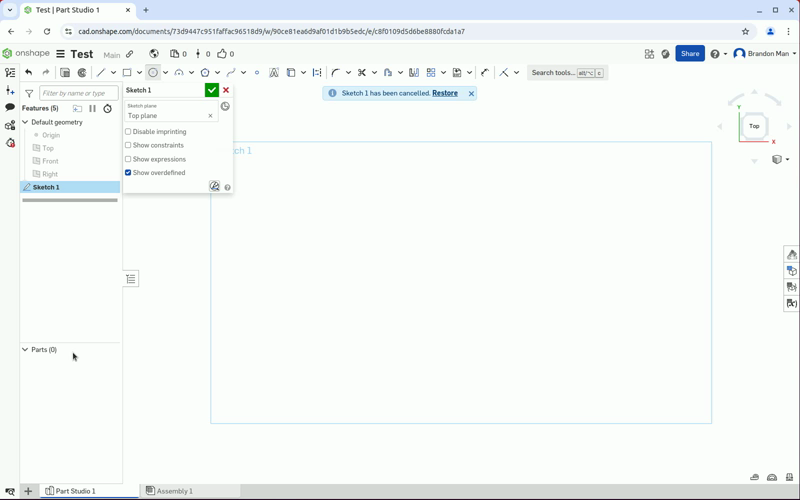
key_down(shift)
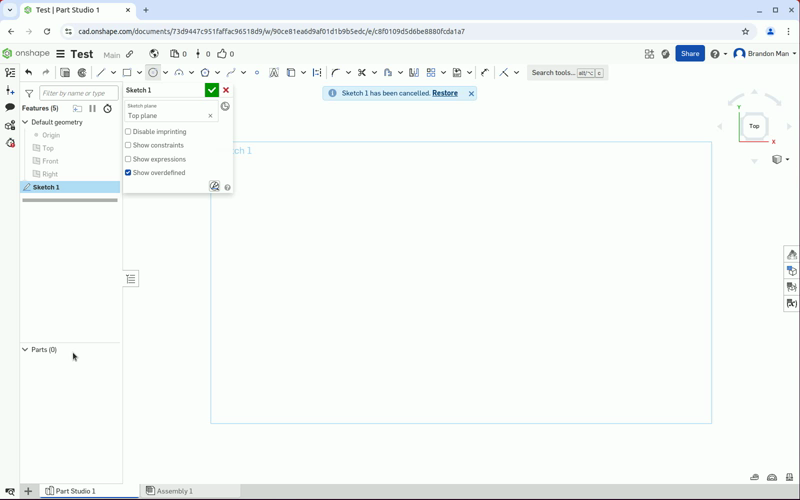
mouse_move(461, 282)
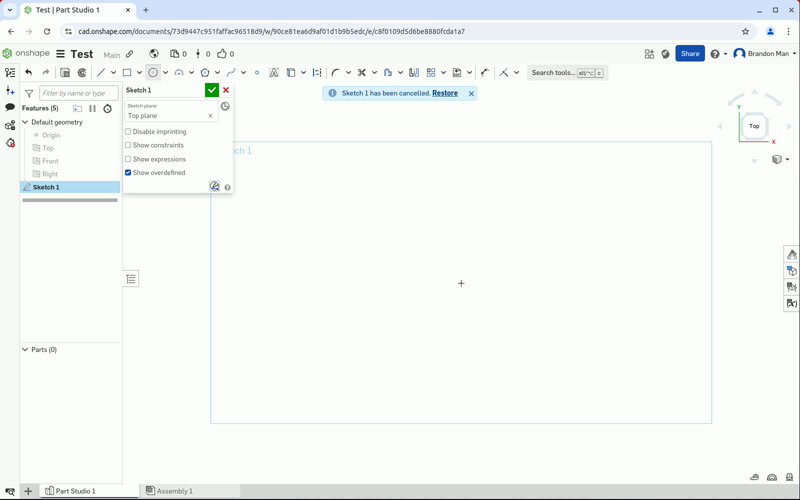
click(461, 282)
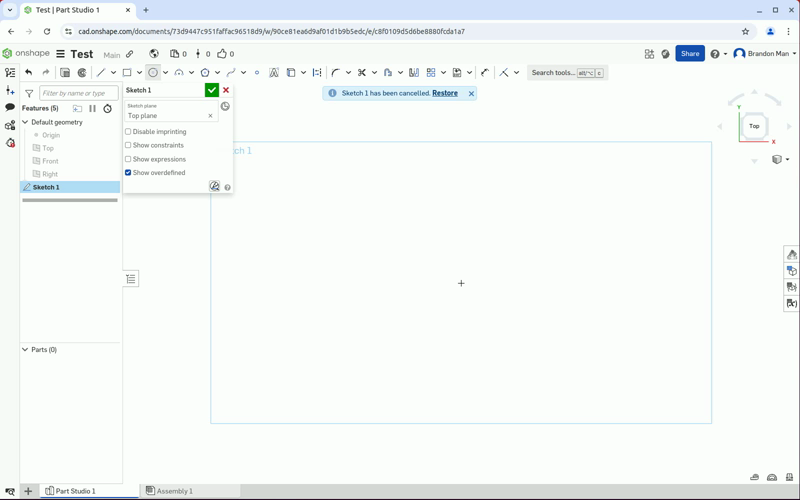
key_up(shift)
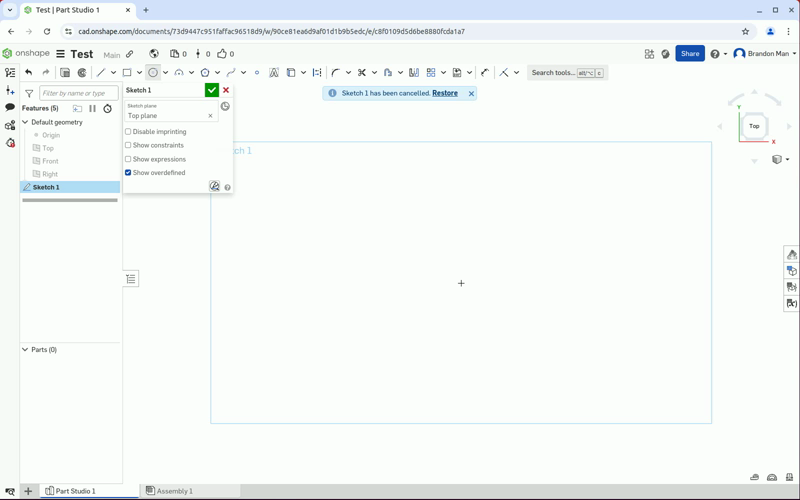
mouse_move(561, 282)
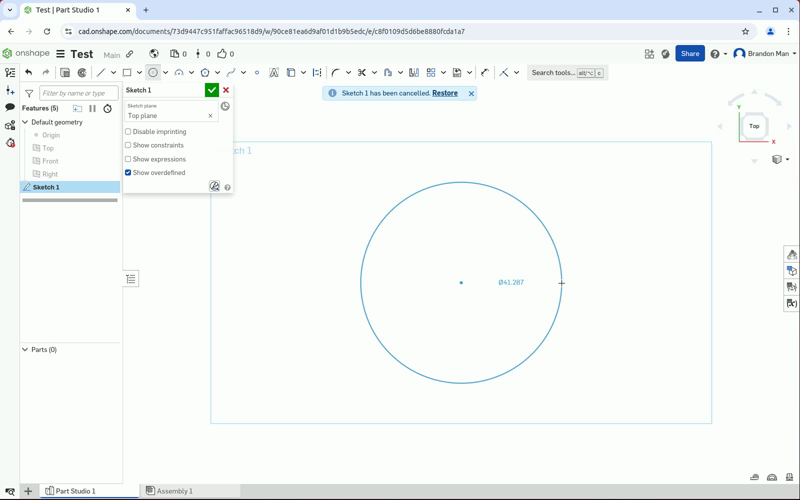
click(561, 282)
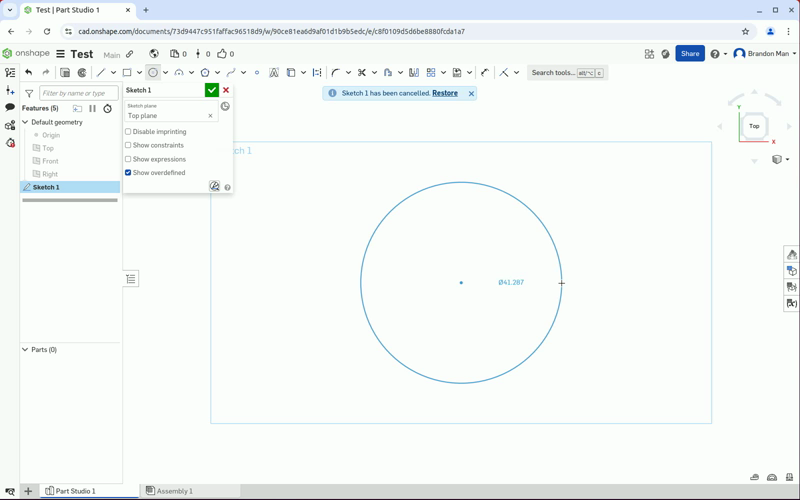
key(esc)
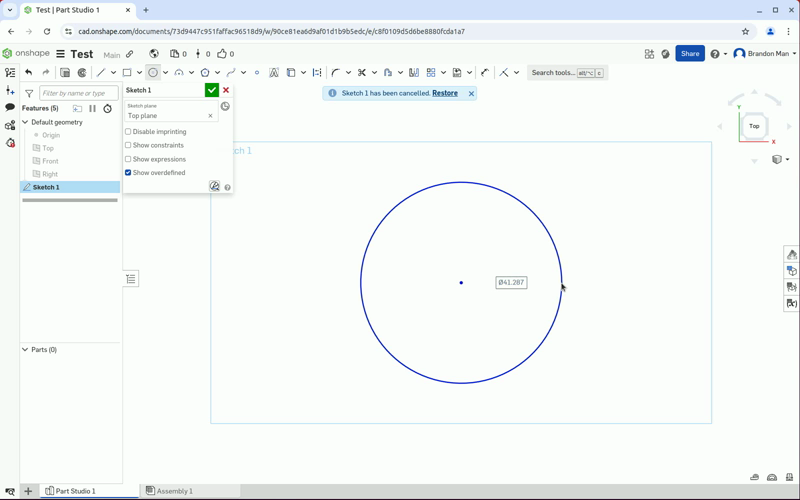
mouse_move(434, 295)
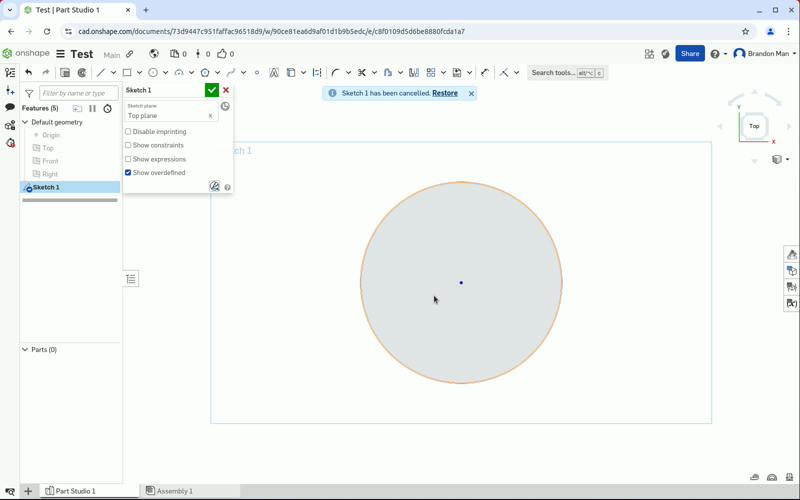
click(434, 295)
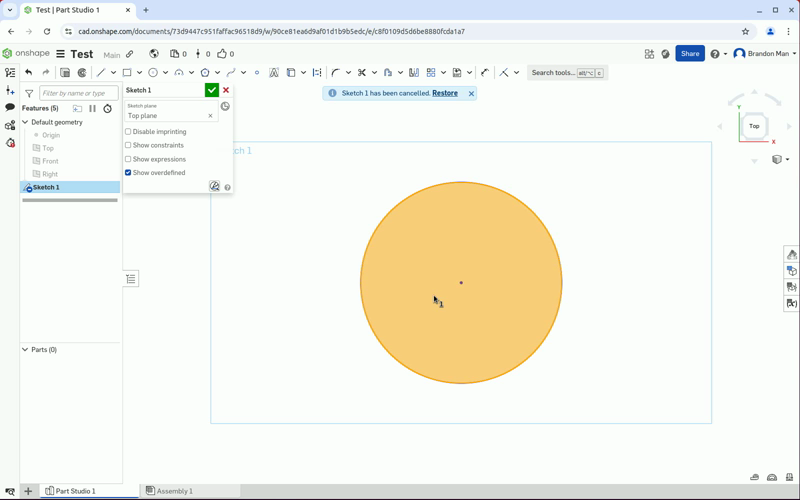
mouse_move(73, 352)
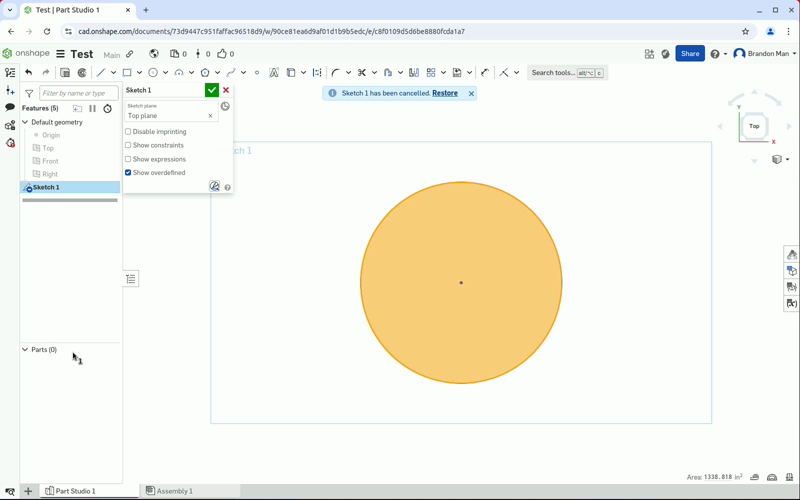
key(shift+y)
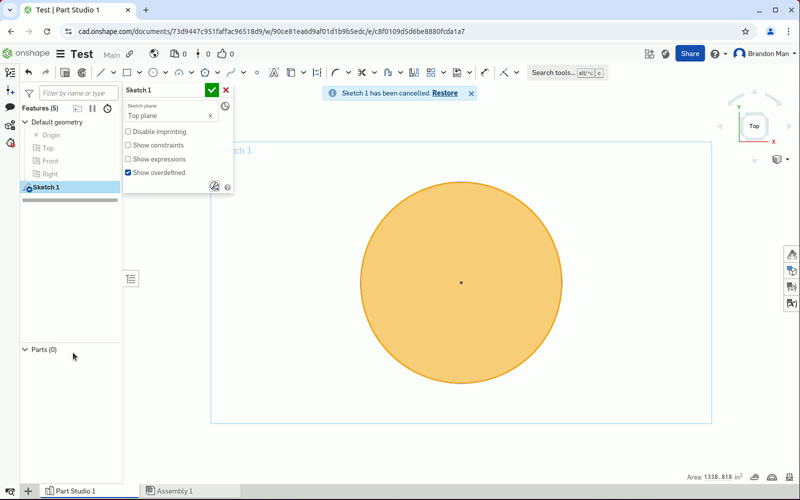
key(shift+e)
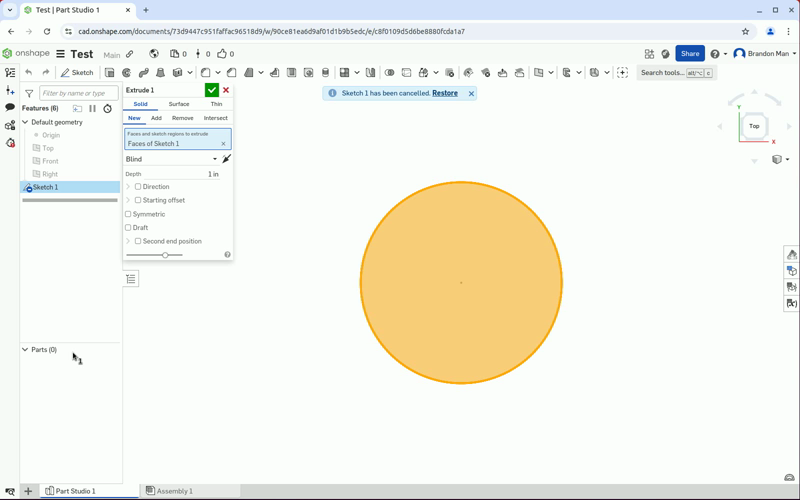
mouse_move(143, 106)
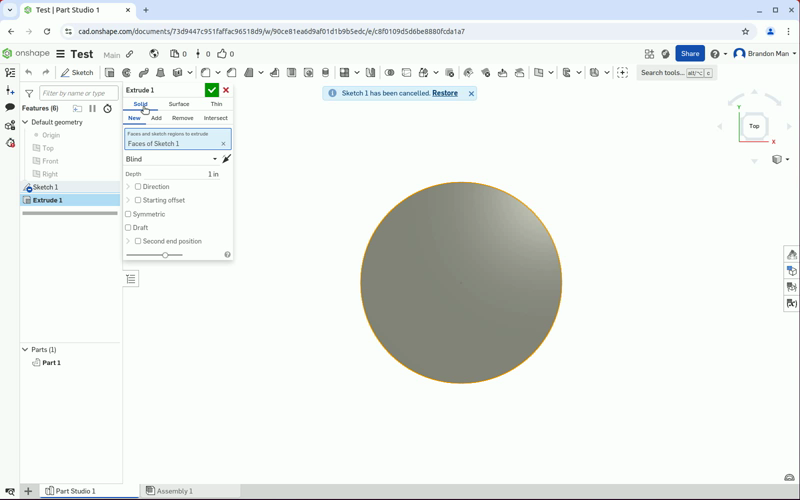
click(143, 106)
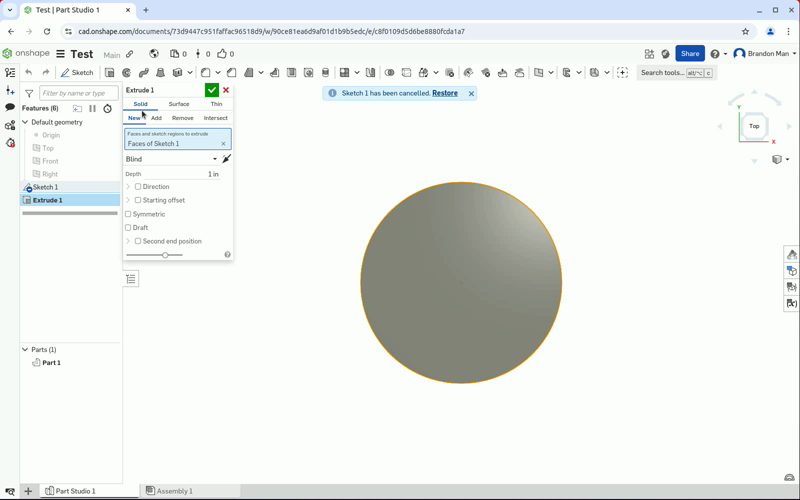
mouse_move(137, 120)
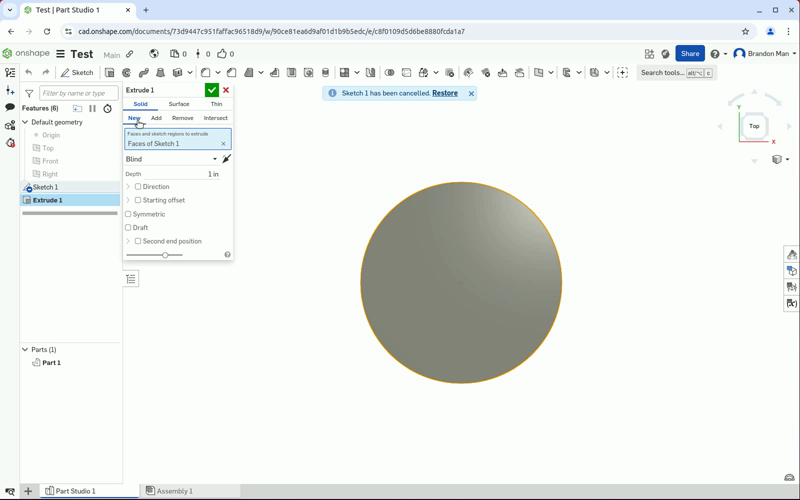
click(137, 120)
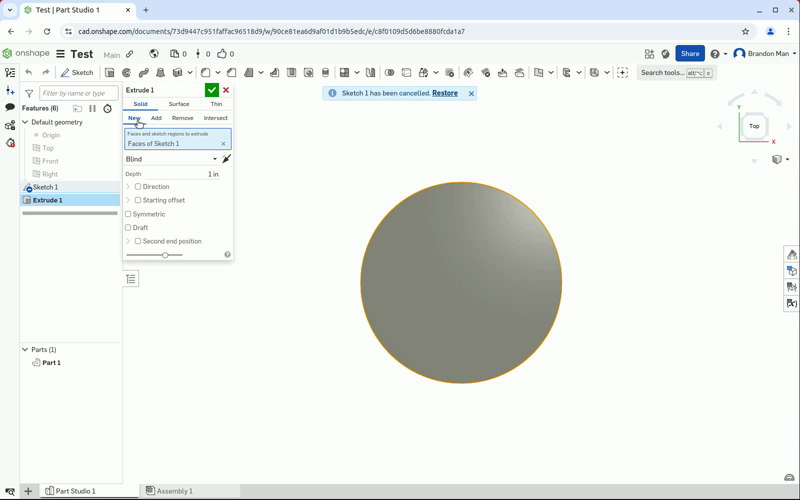
key(tab, 4)
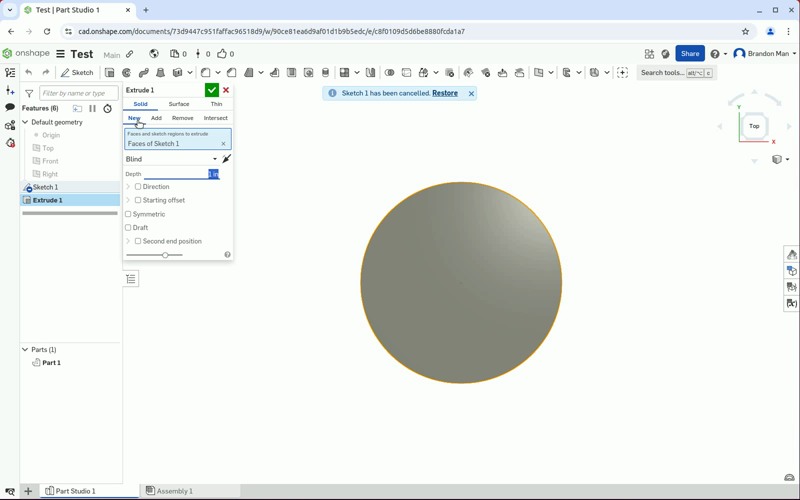
text(-0.241)
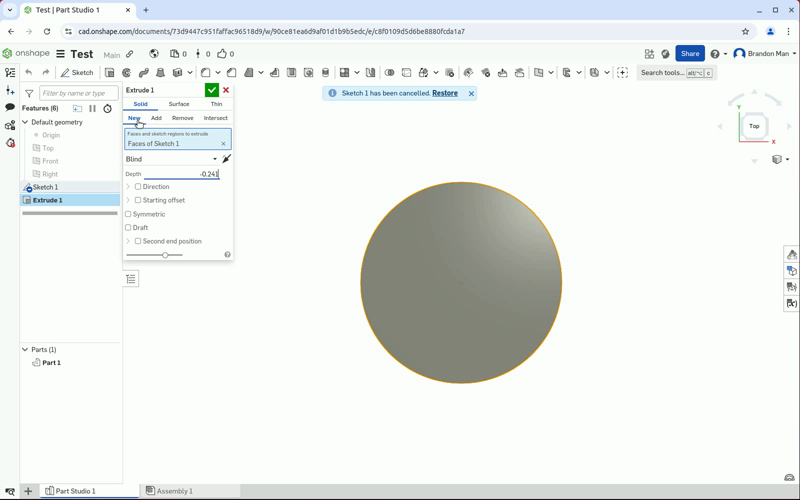
key(enter)
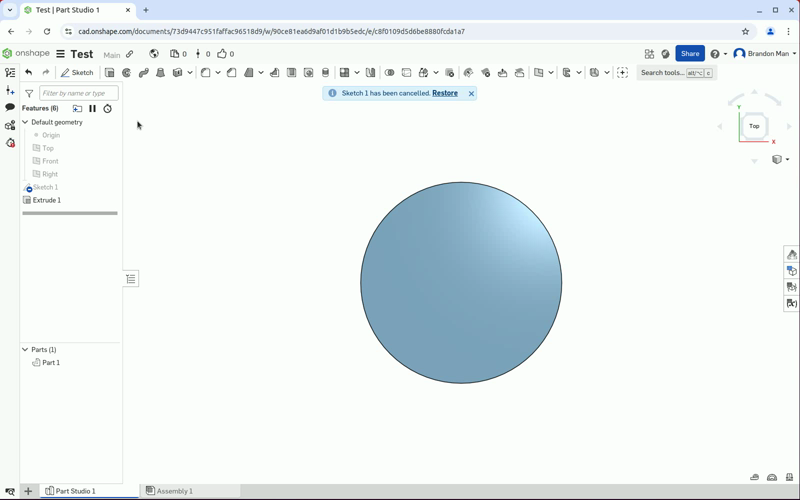
key(shift+h)
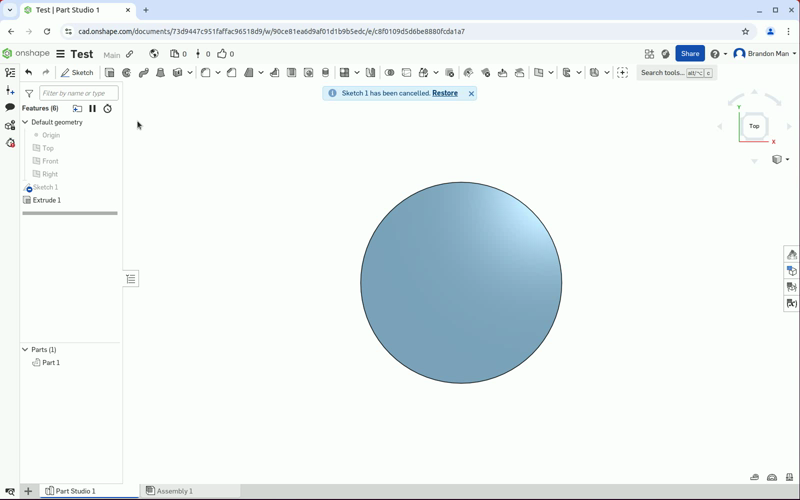
key(shift+h)
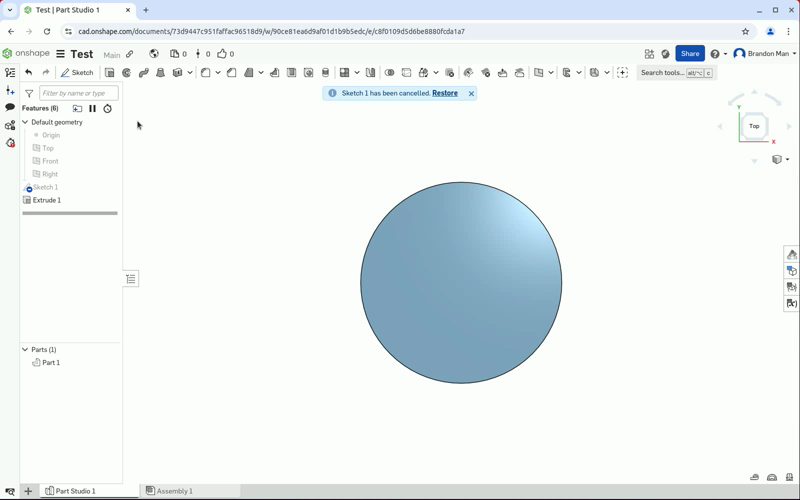
mouse_move(73, 189)
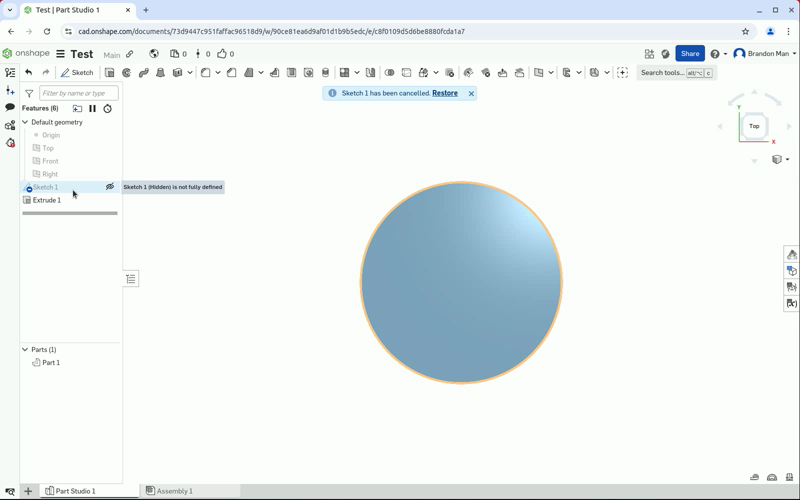
click(73, 189)
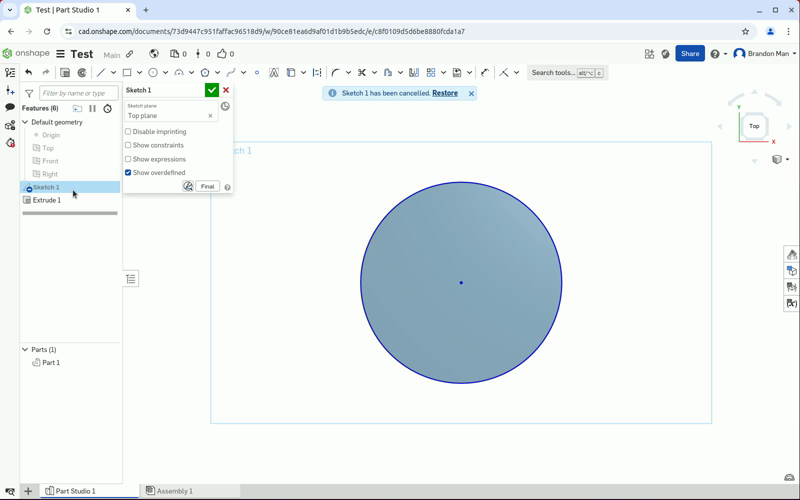
mouse_move(229, 92)
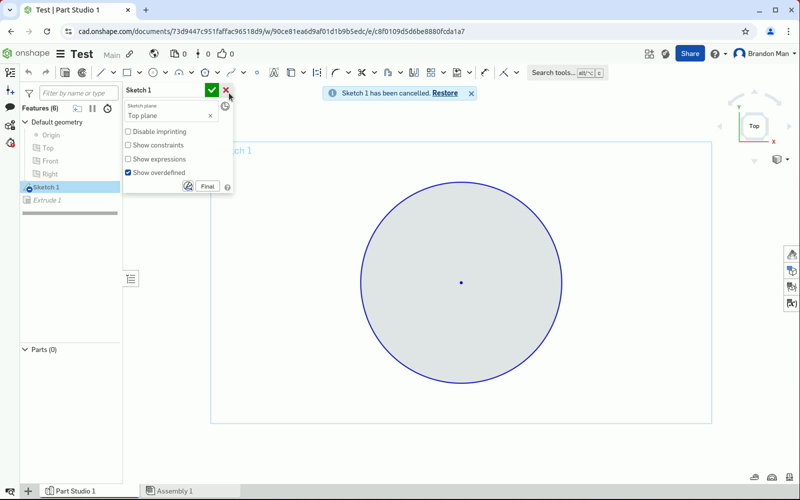
click(229, 92)
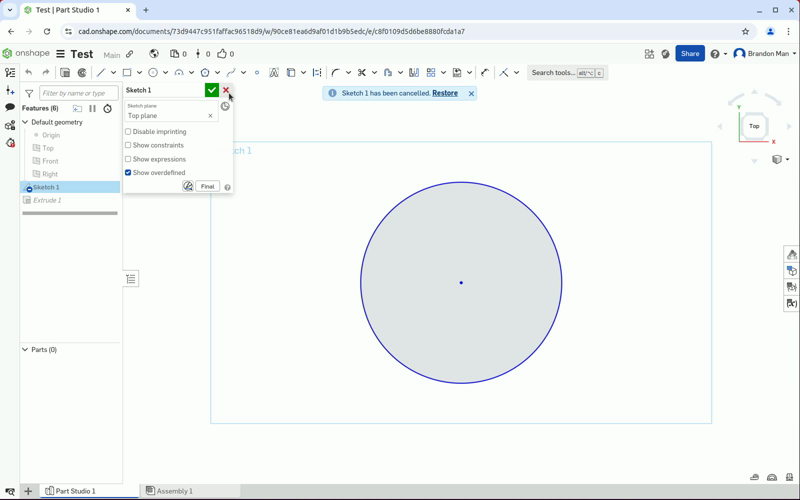
key(shift+s)
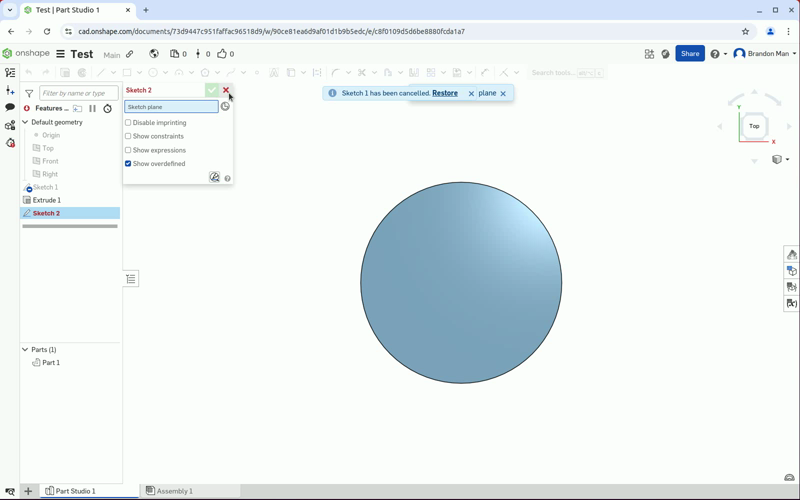
mouse_move(73, 150)
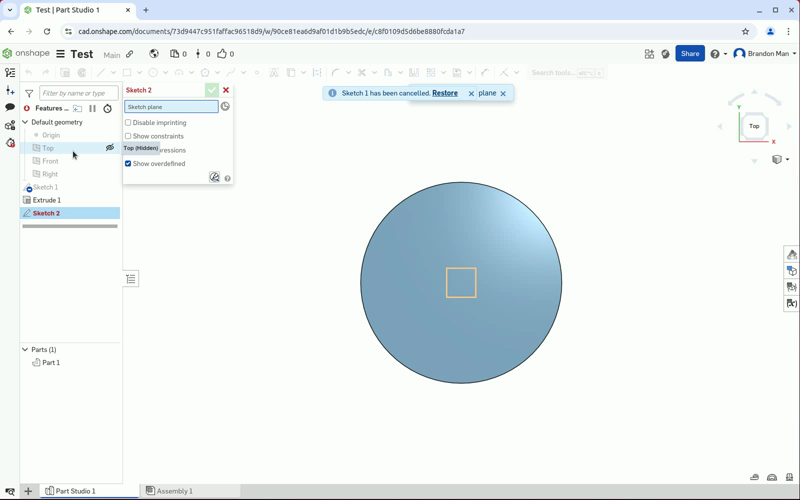
click(73, 150)
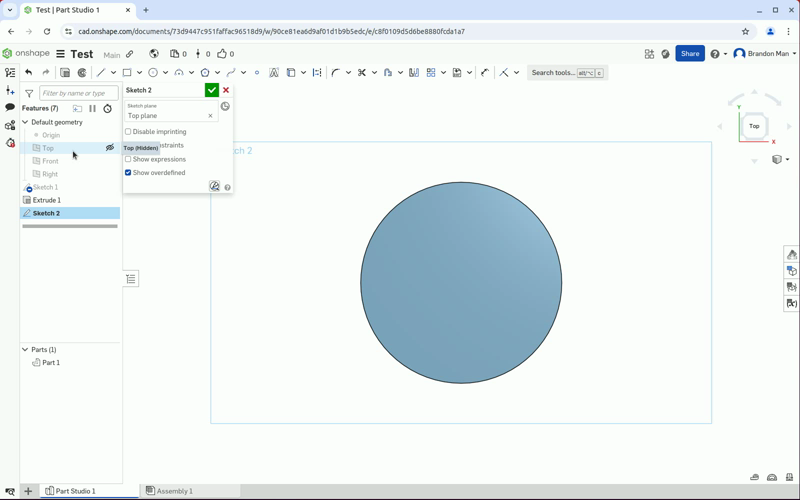
mouse_move(73, 352)
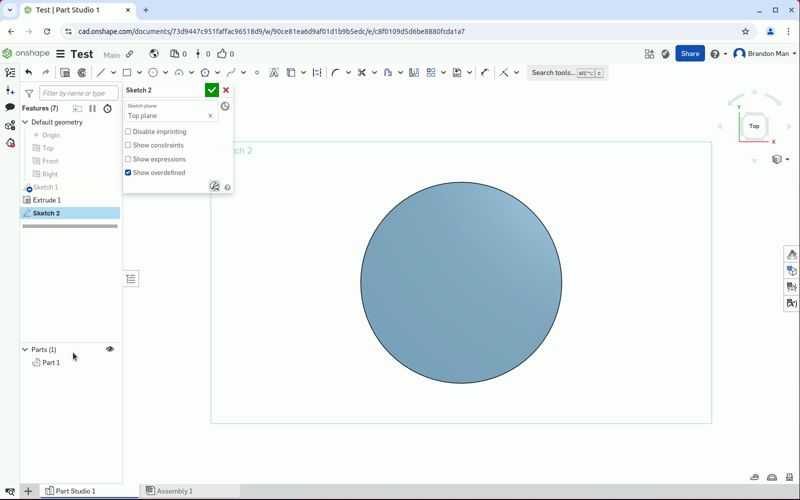
key(y)
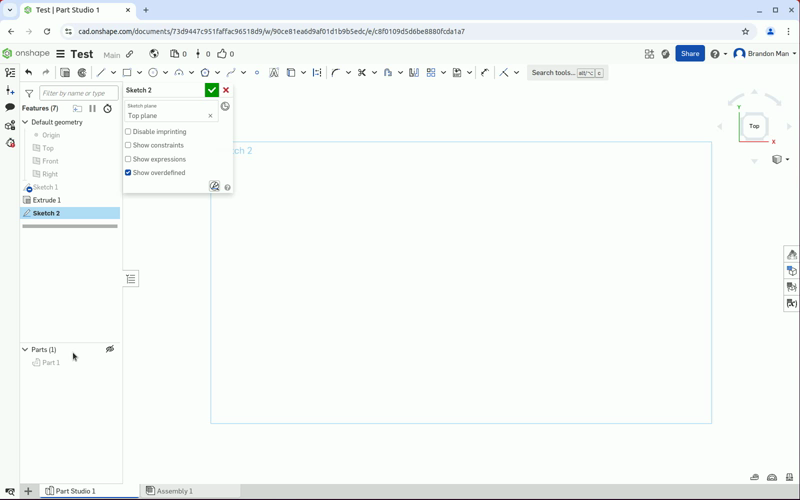
key(c)
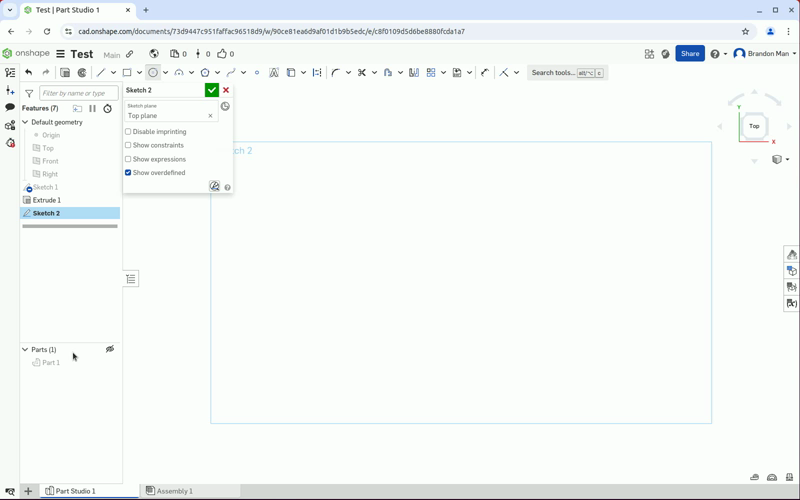
key_down(shift)
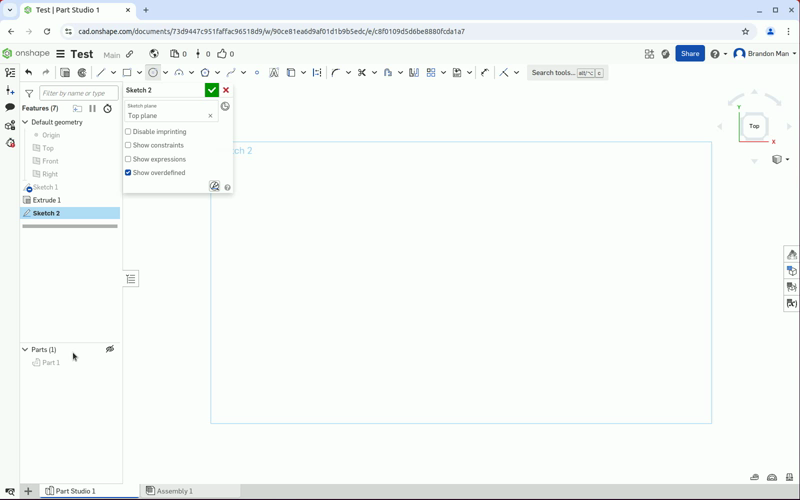
mouse_move(461, 282)
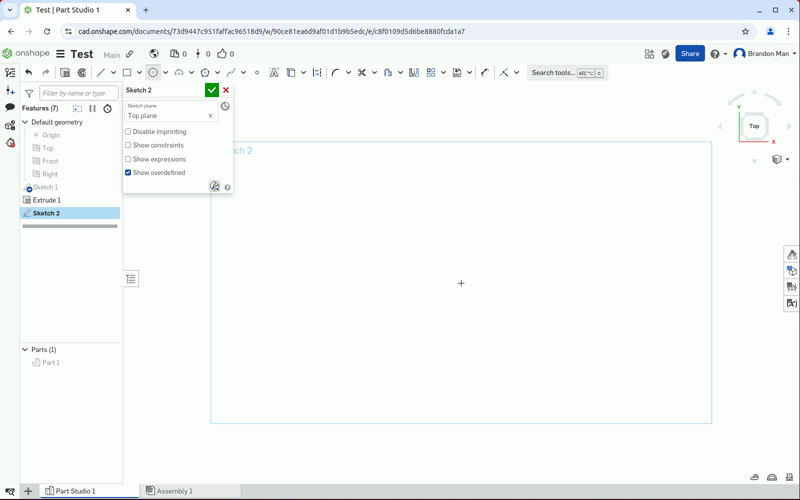
click(461, 282)
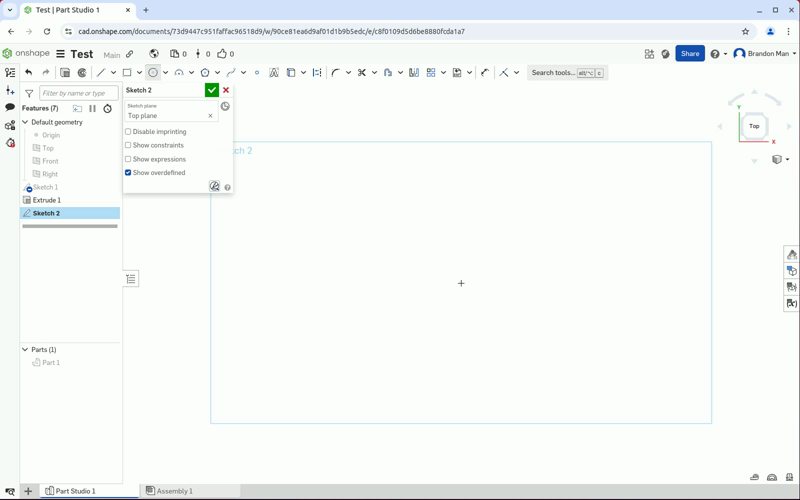
key_up(shift)
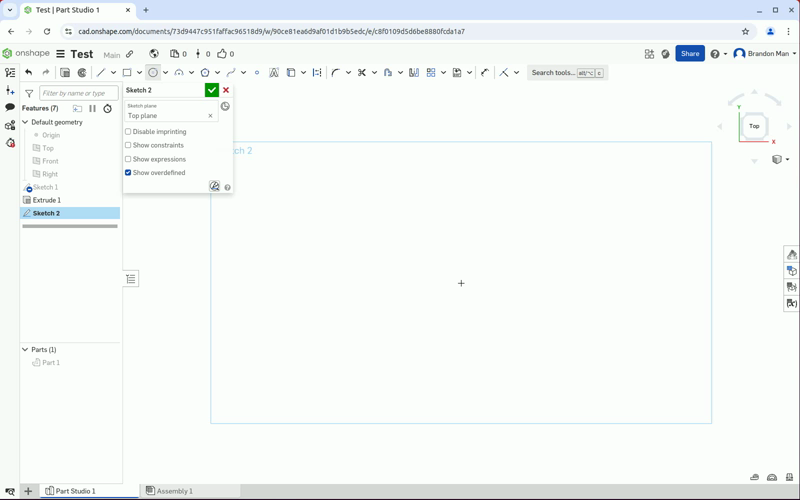
mouse_move(561, 282)
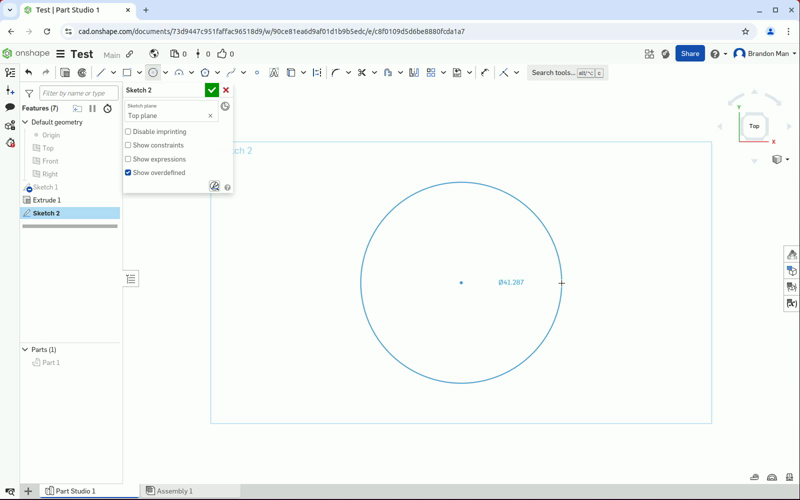
click(561, 282)
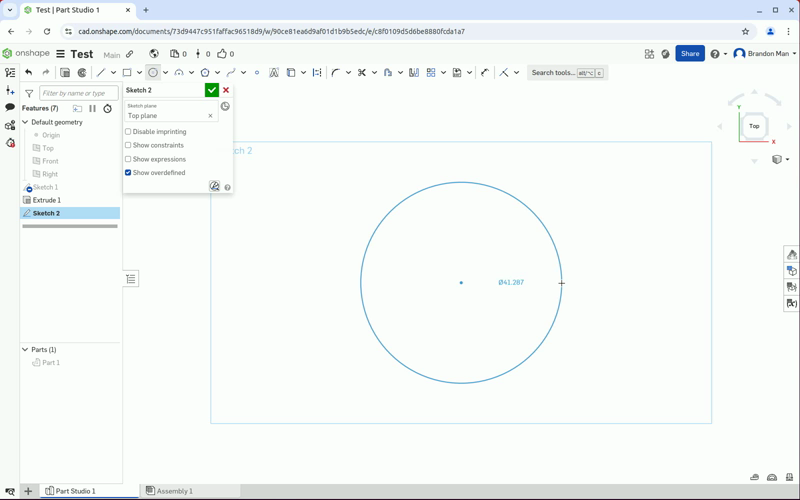
key(esc)
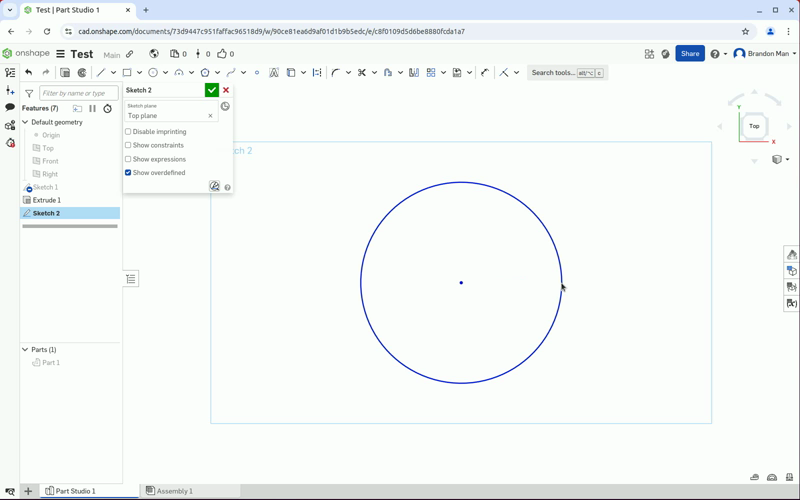
key(c)
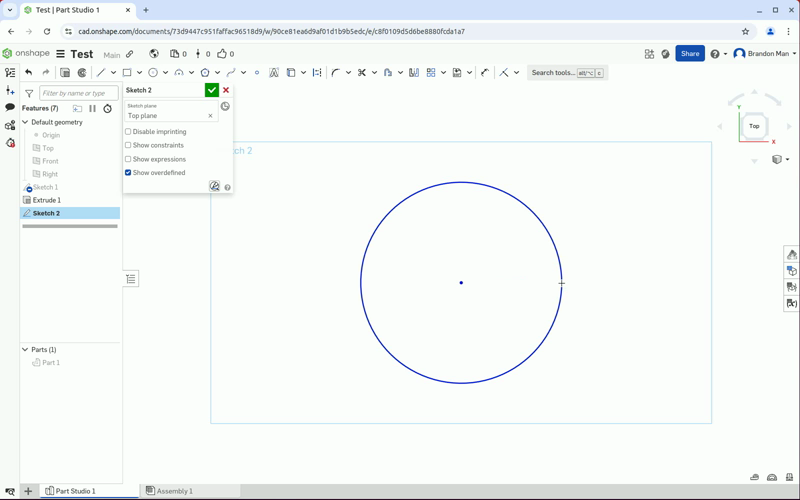
key_down(shift)
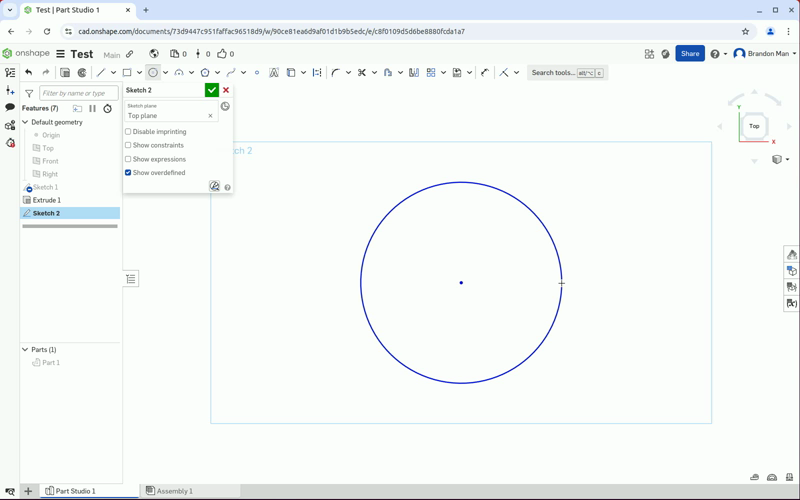
mouse_move(461, 282)
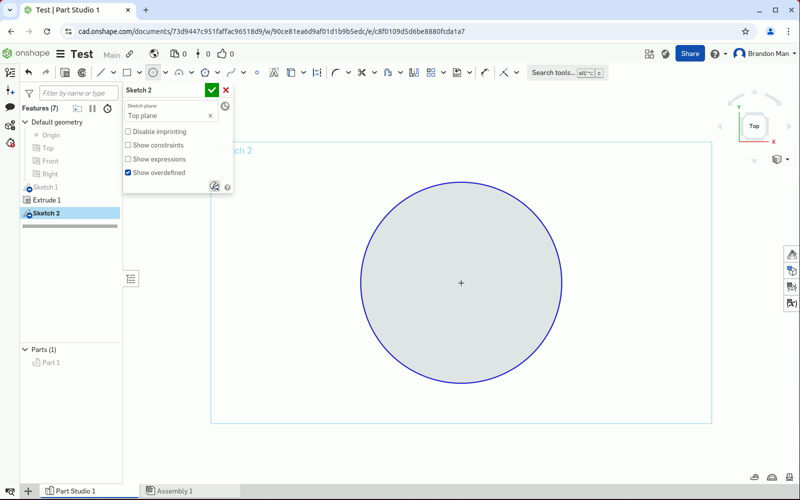
click(461, 282)
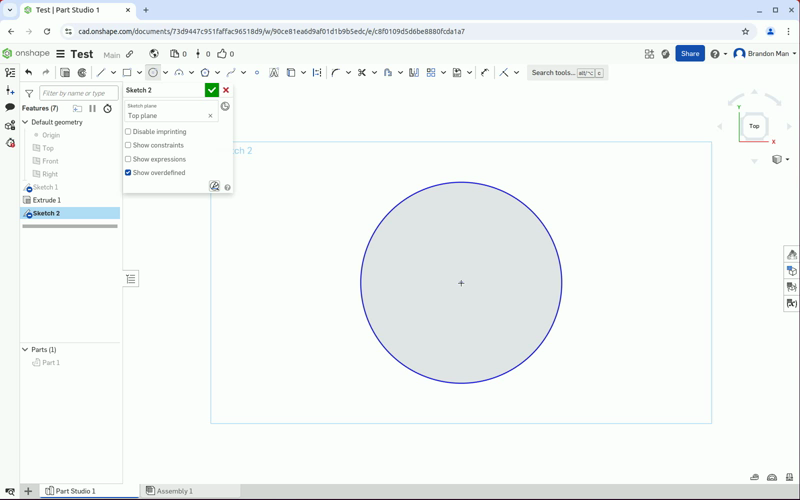
key_up(shift)
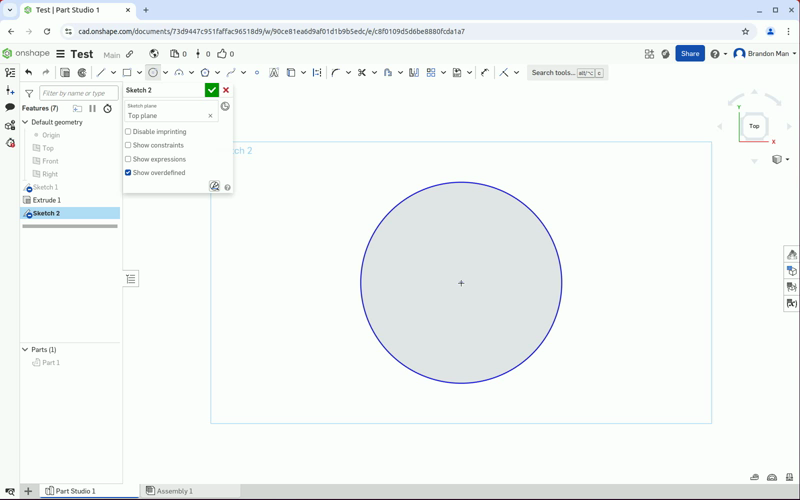
mouse_move(557, 282)
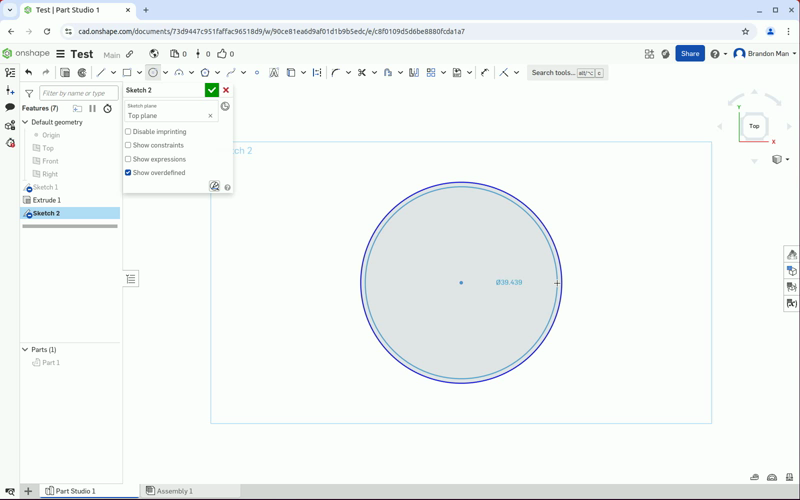
scroll(6)
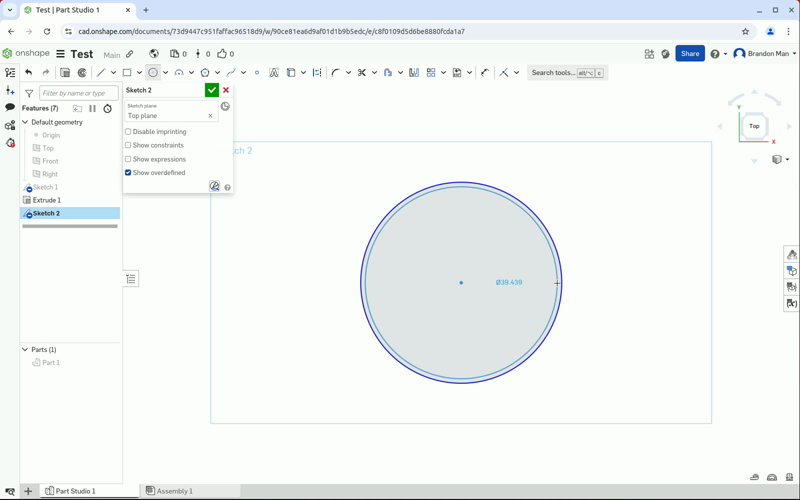
scroll(6)
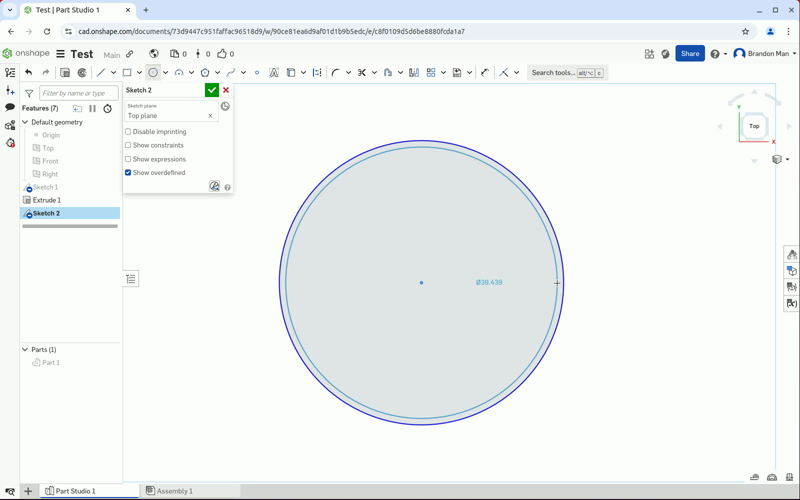
scroll(6)
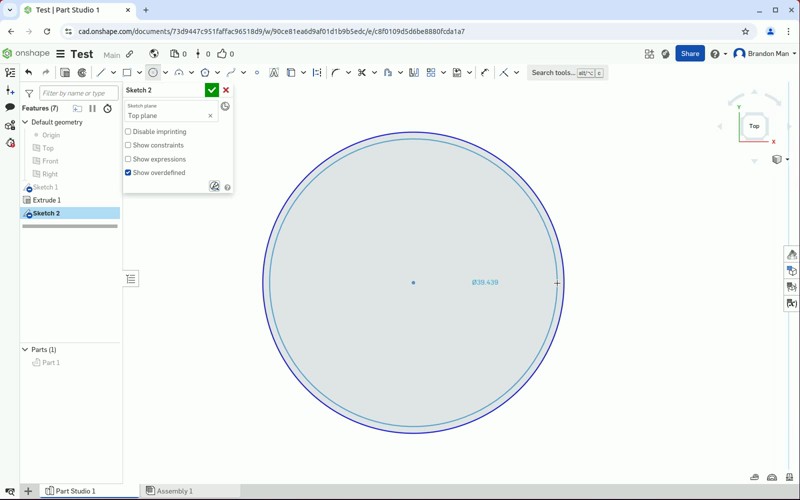
scroll(6)
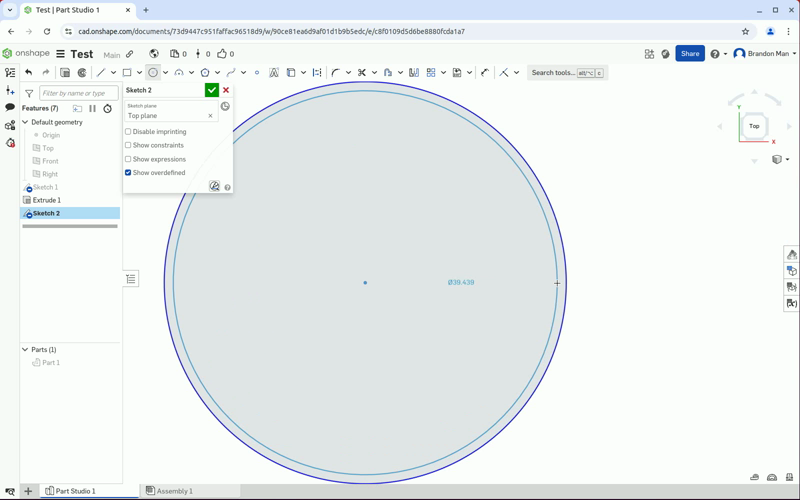
scroll(6)
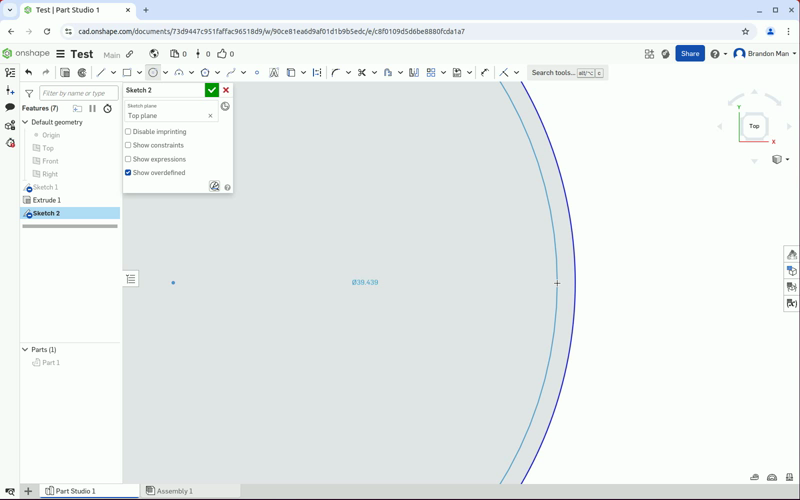
scroll(6)
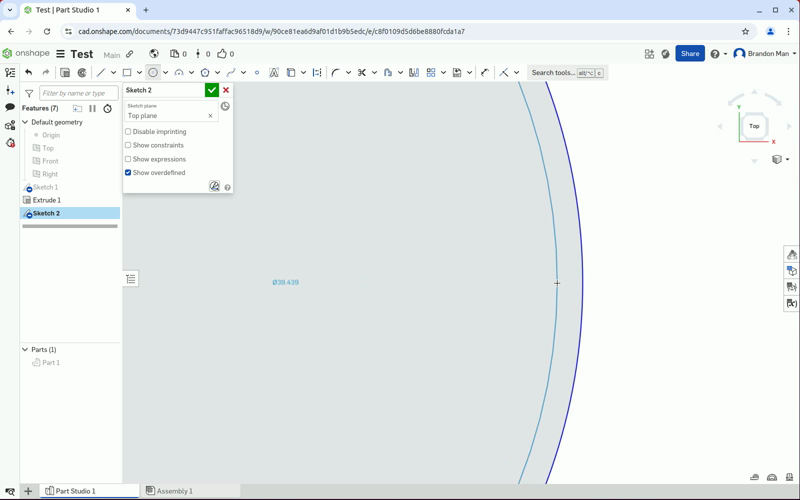
scroll(6)
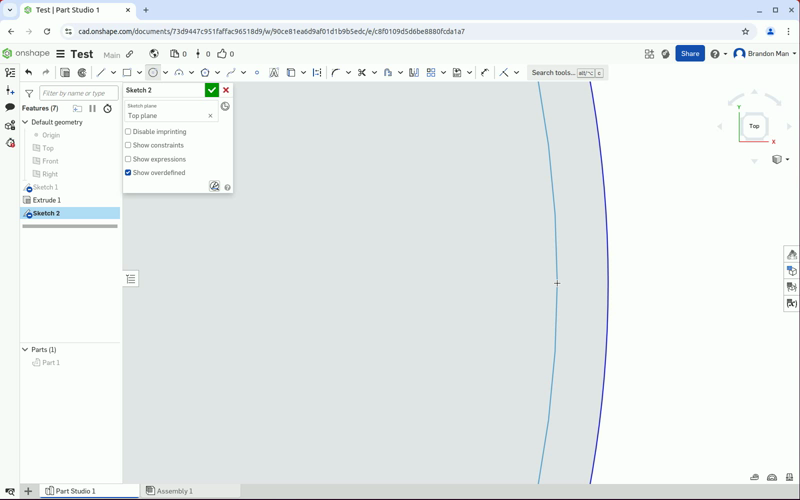
click(557, 282)
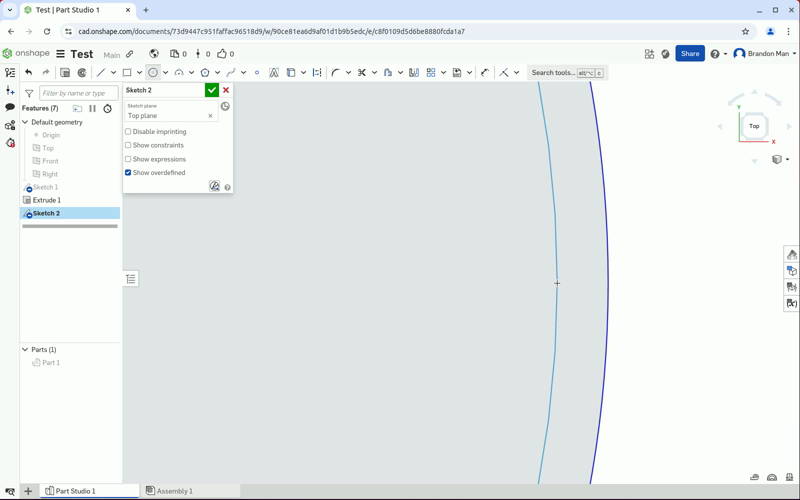
scroll(-6)
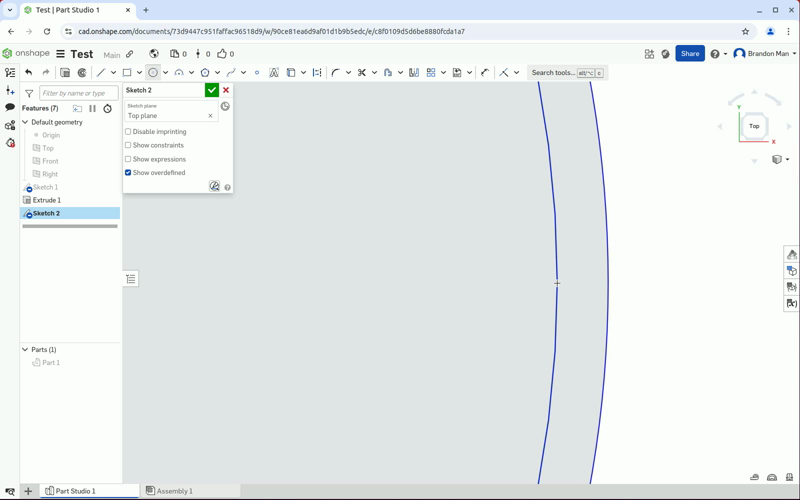
scroll(-6)
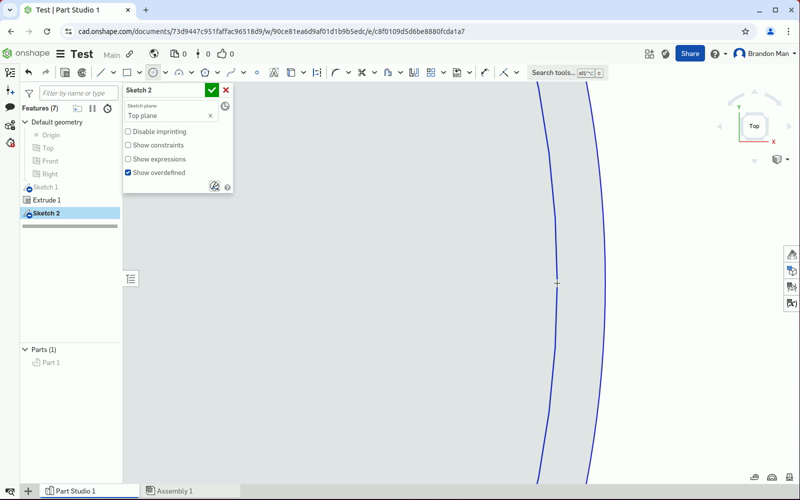
scroll(-6)
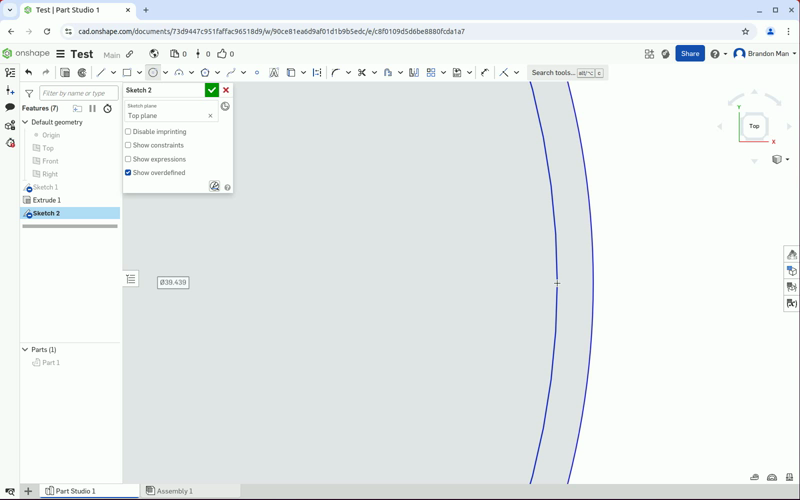
scroll(-6)
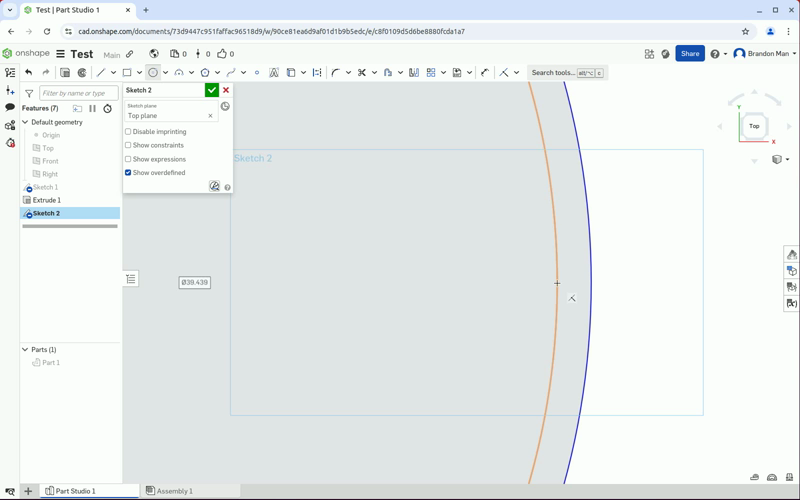
scroll(-6)
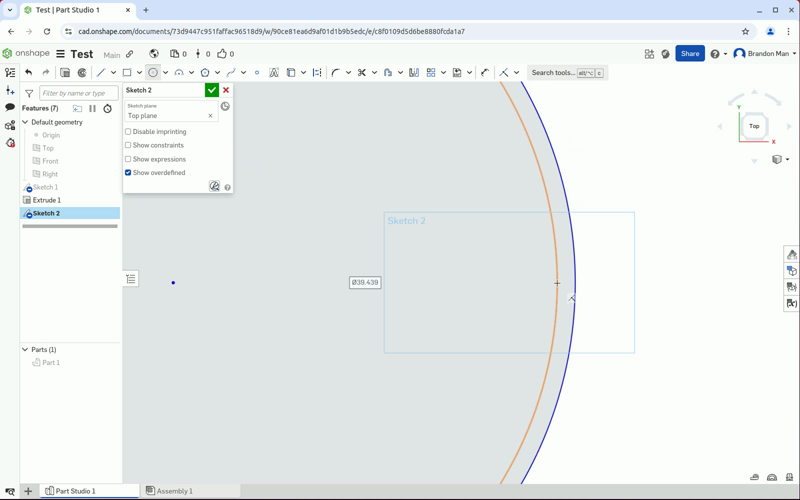
scroll(-6)
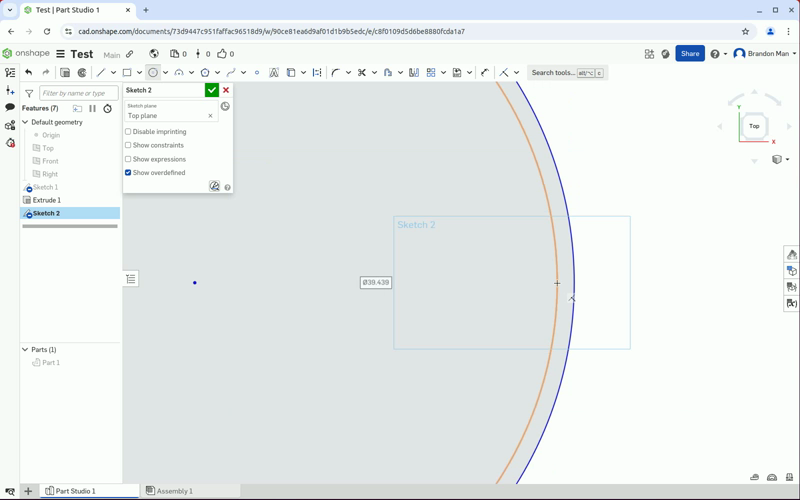
scroll(-6)
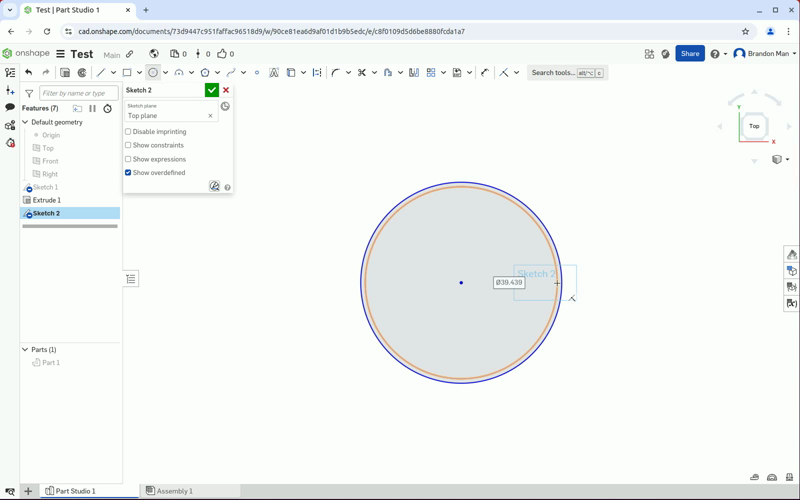
key(esc)
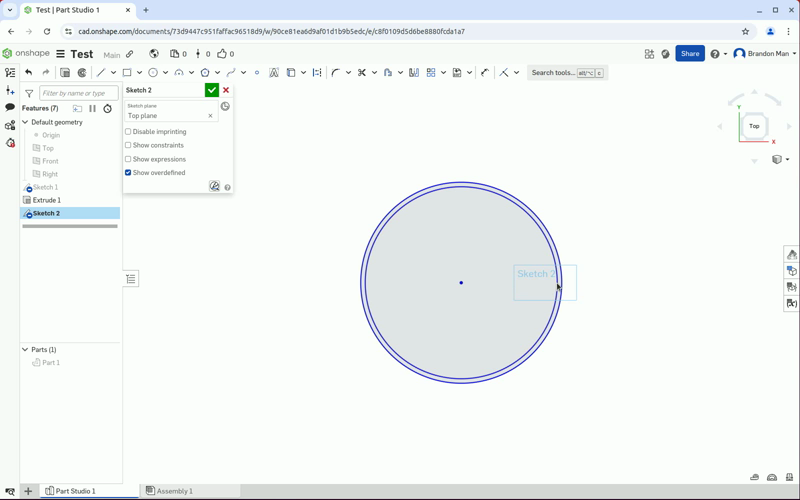
mouse_move(406, 363)
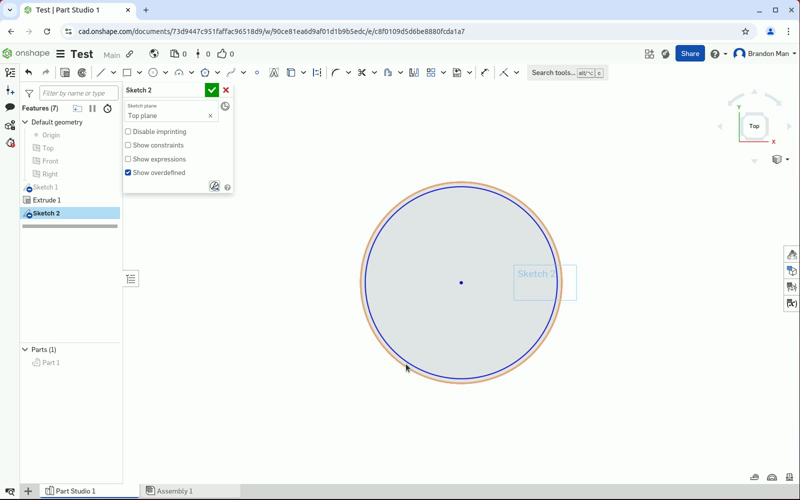
click(406, 363)
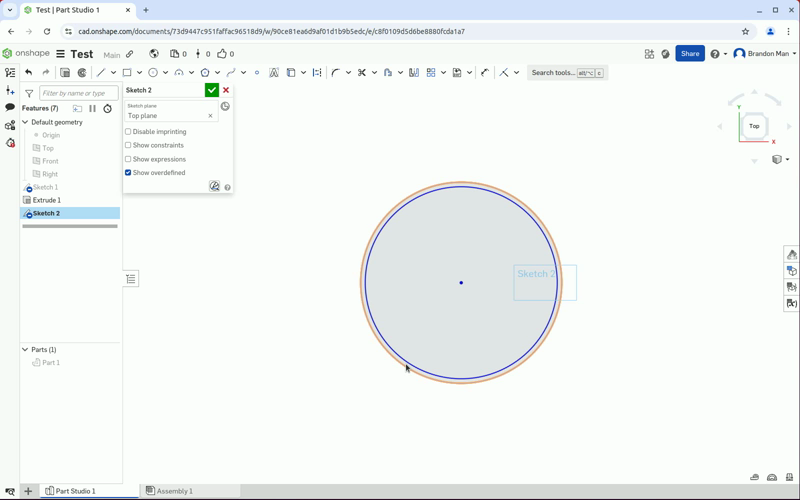
mouse_move(73, 352)
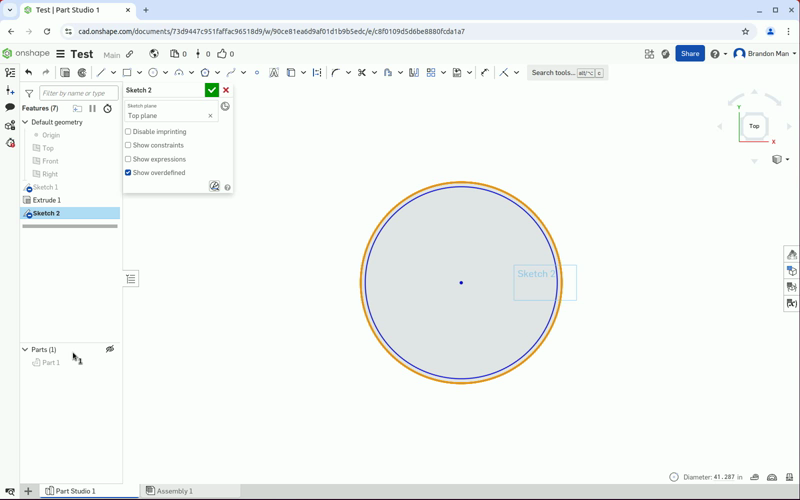
key(shift+y)
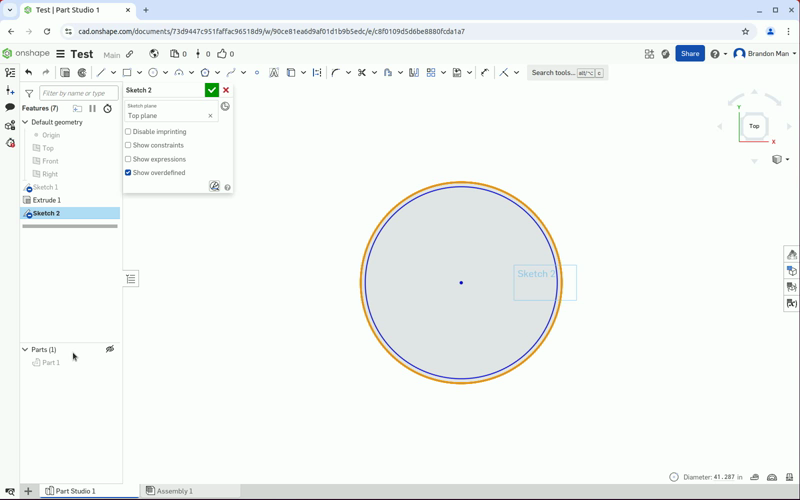
key(shift+e)
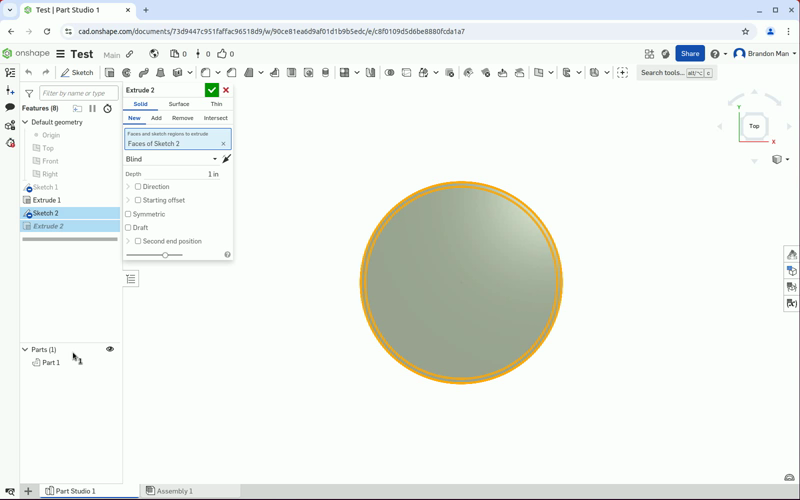
mouse_move(143, 106)
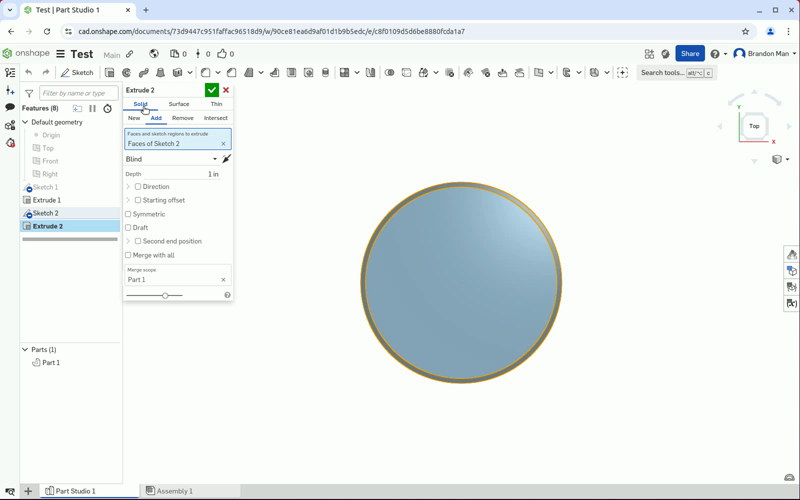
click(143, 106)
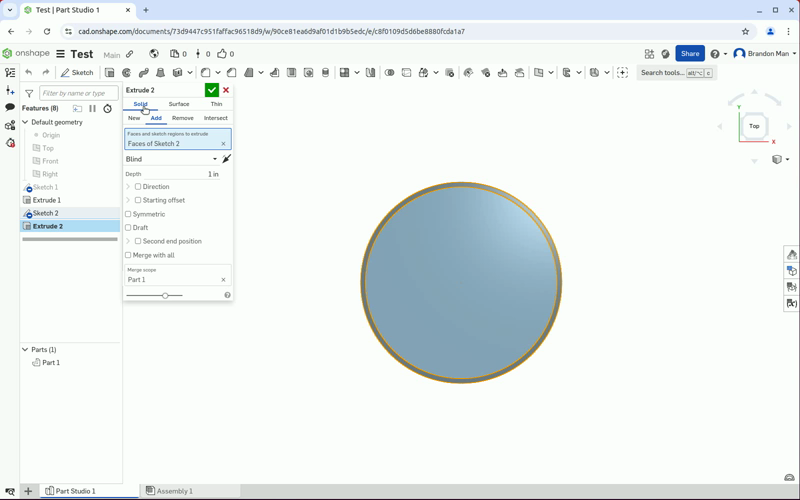
mouse_move(137, 120)
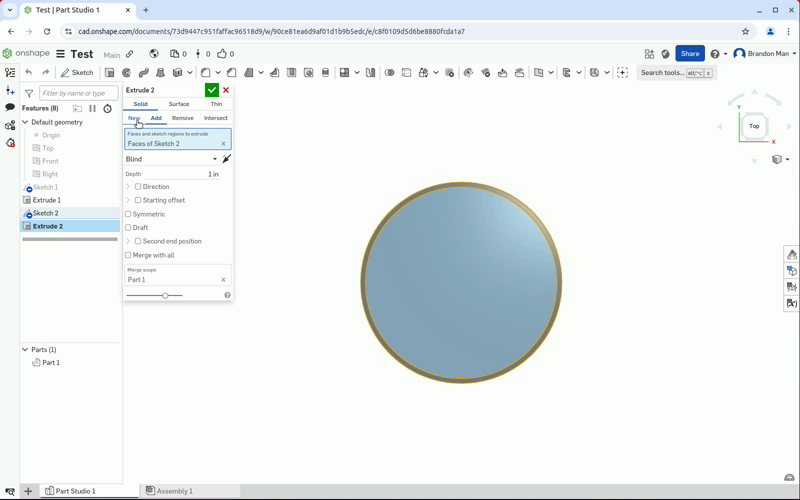
click(137, 120)
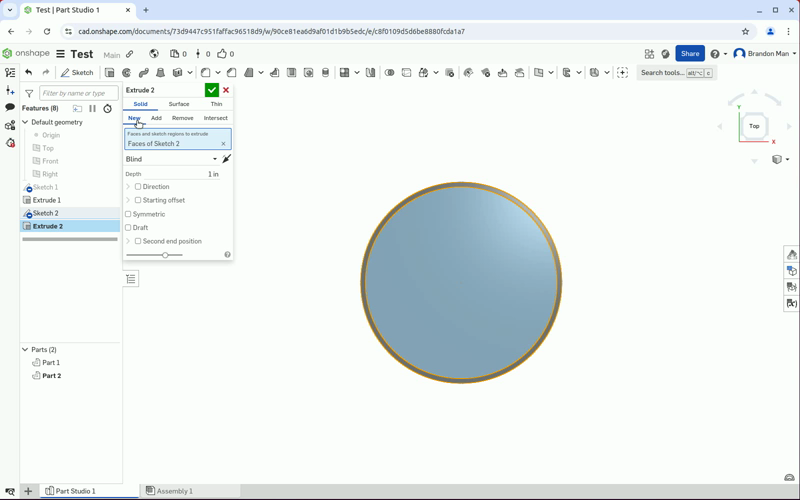
key(tab, 4)
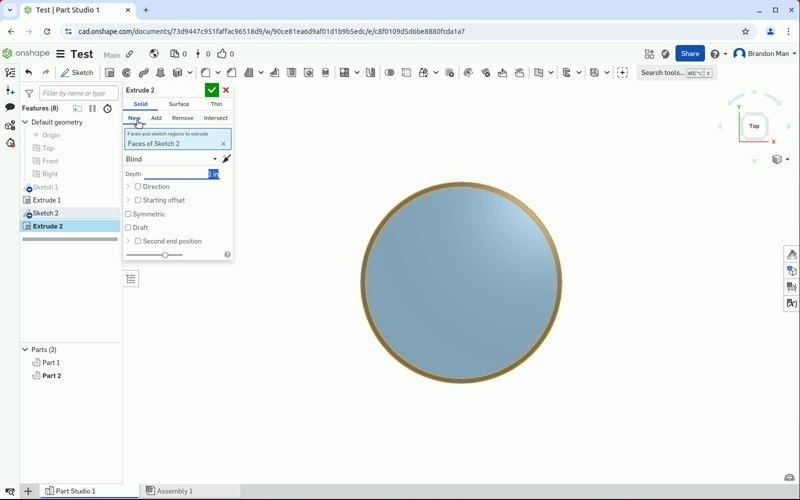
text(23.108)
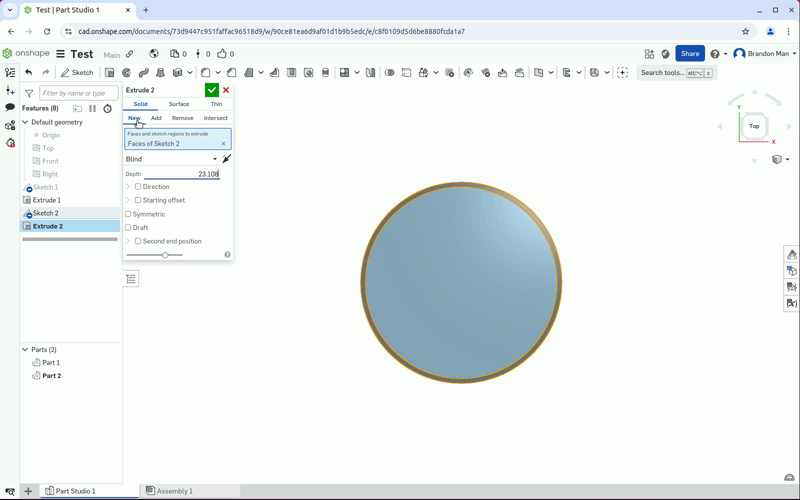
key(enter)
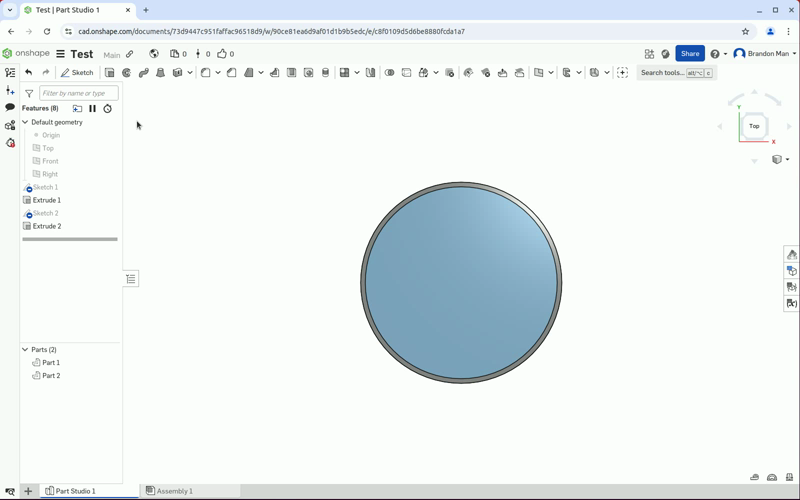
key(shift+h)
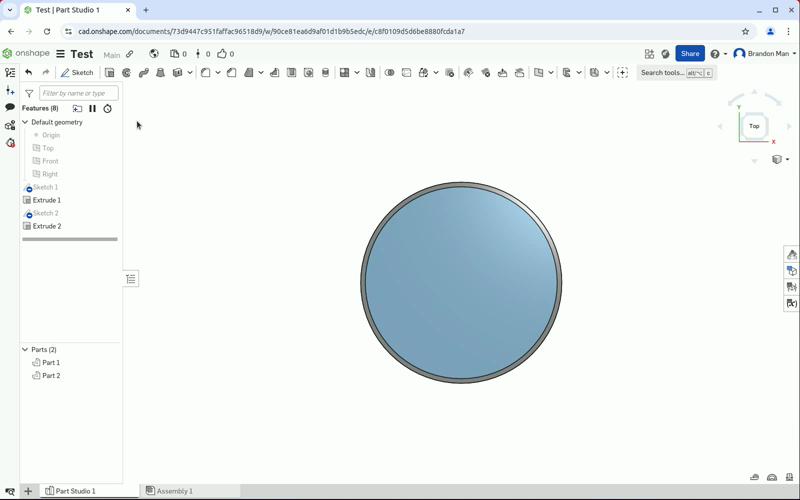
key(shift+h)
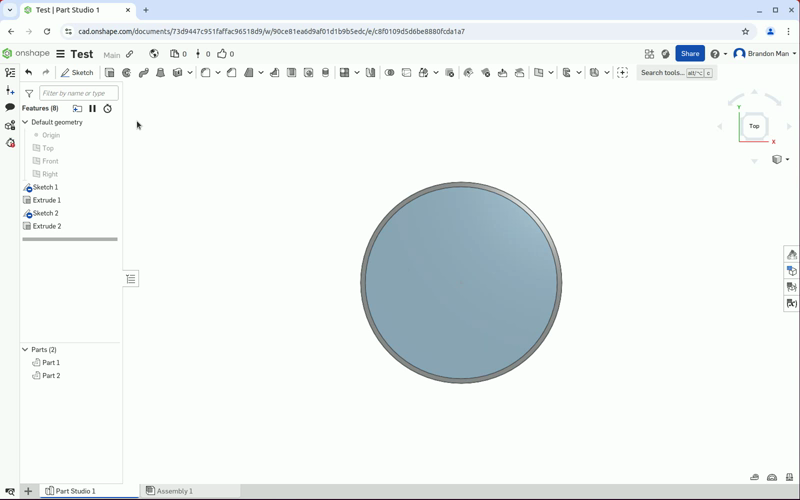
key(shift+7)
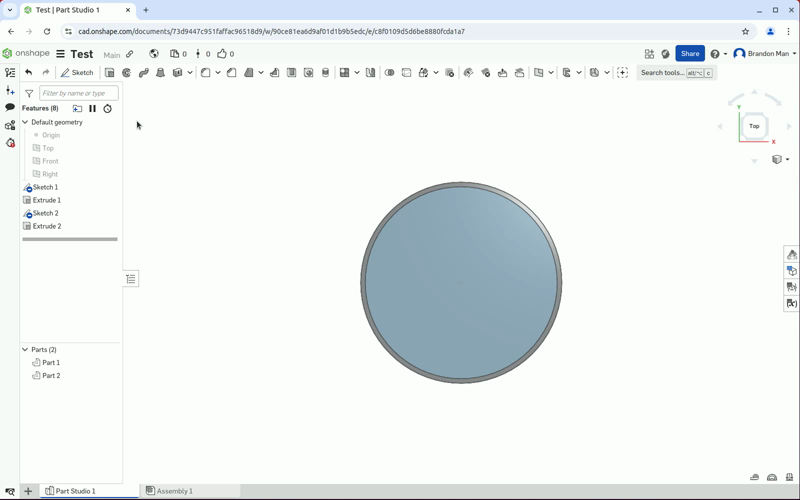
key(up, 3)
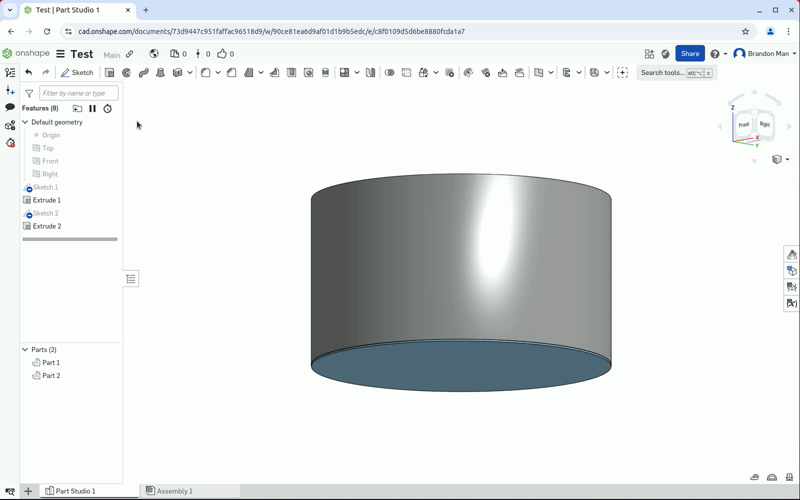
key(left, 3)
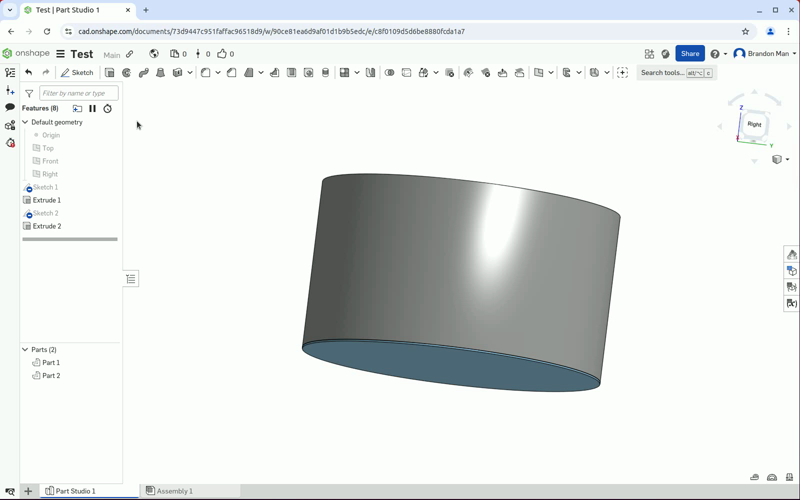
key(right, 3)
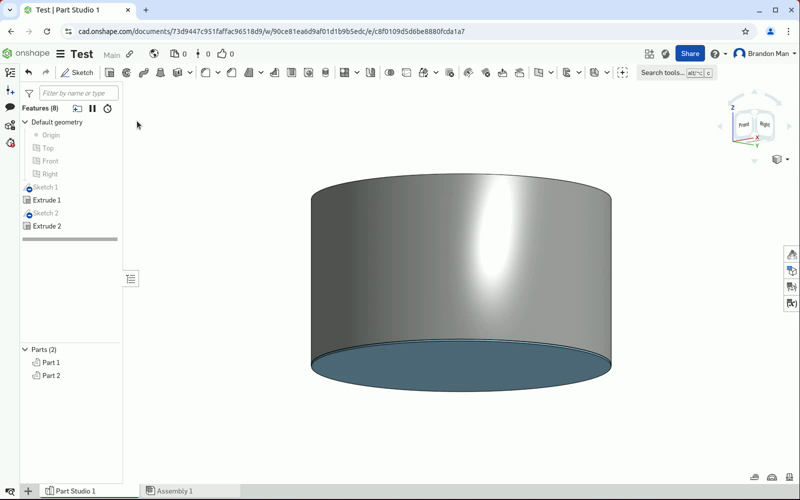
key(down, 3)
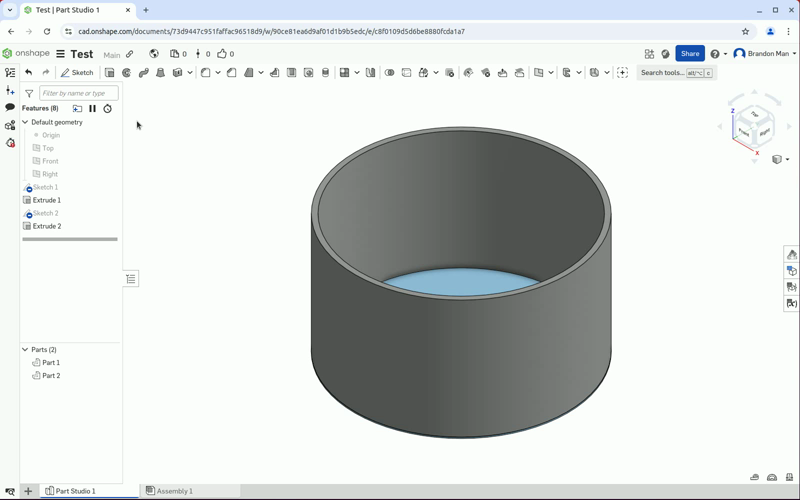
mouse_move(73, 189)
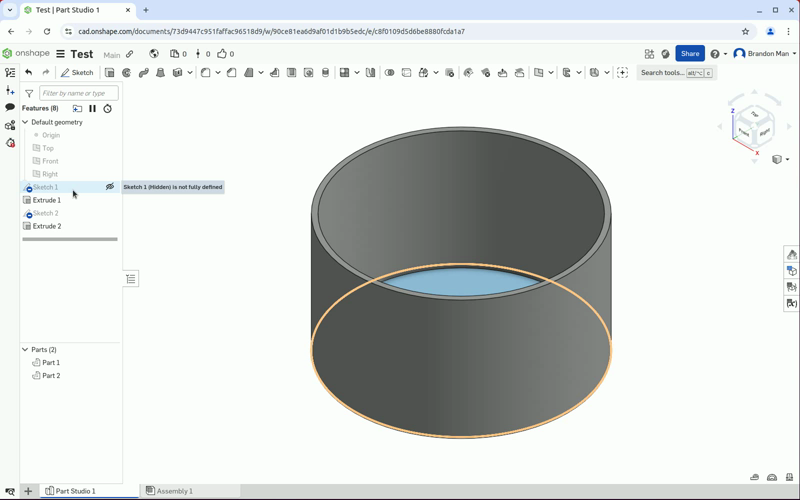
click(73, 189)